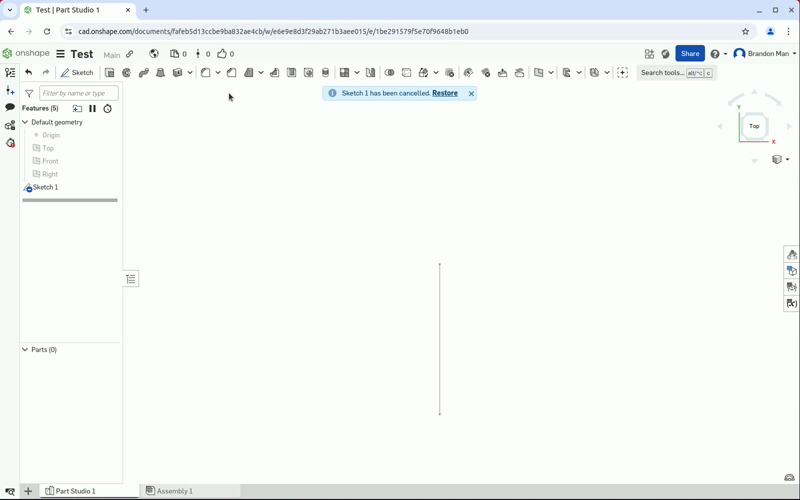
key(shift+h)
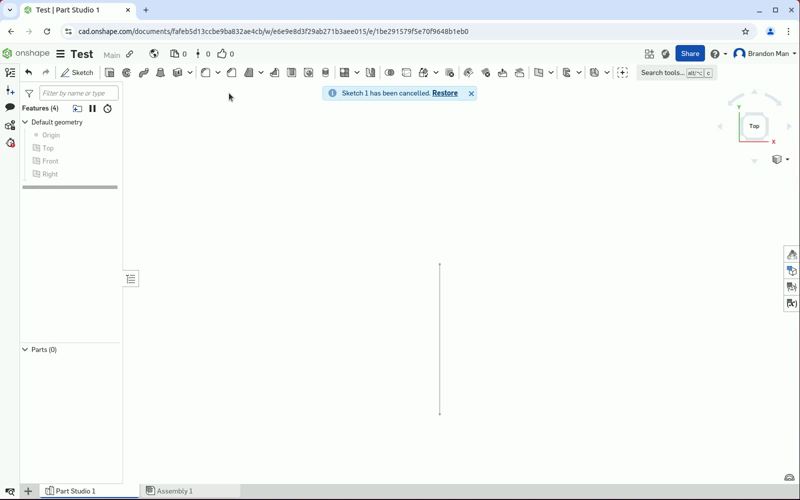
key(shift+s)
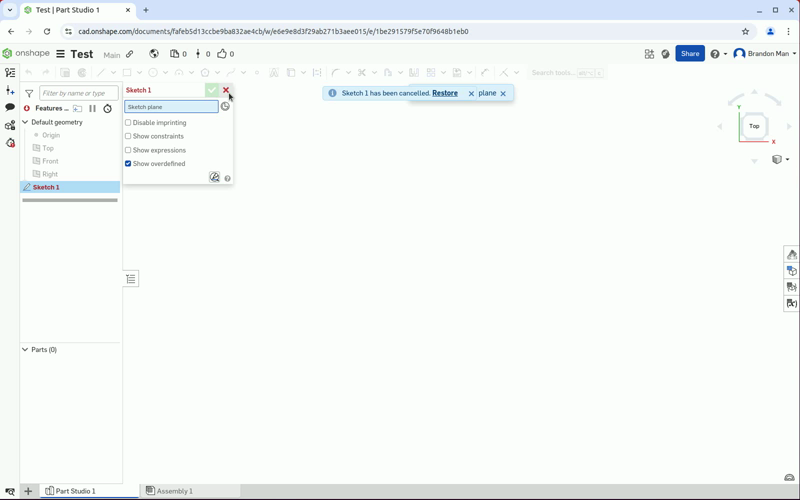
mouse_move(73, 150)
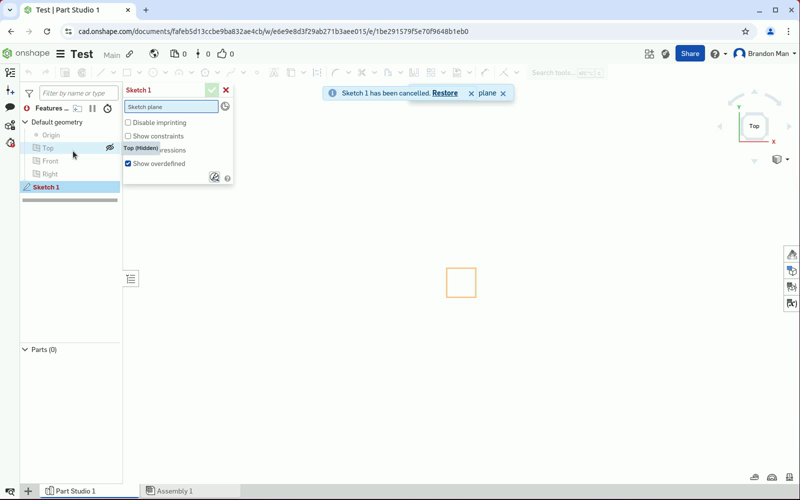
click(73, 150)
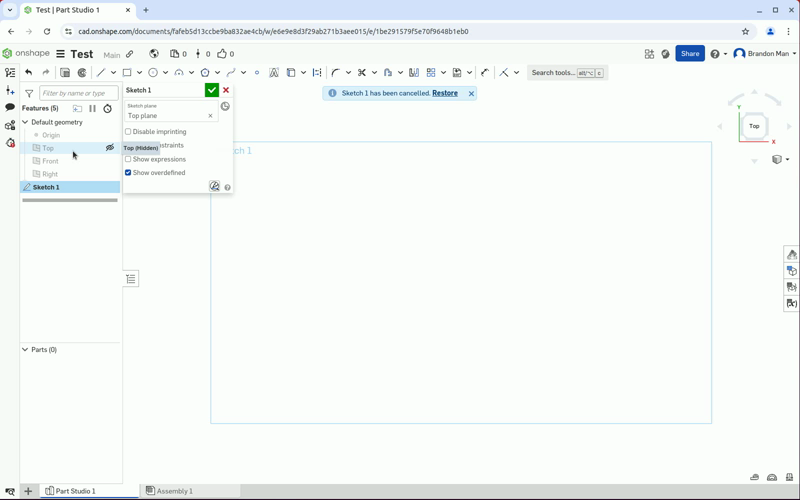
mouse_move(73, 352)
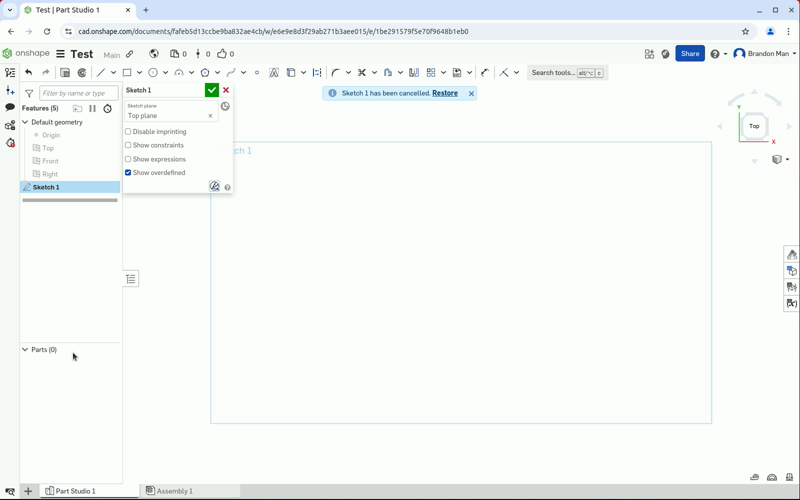
key(y)
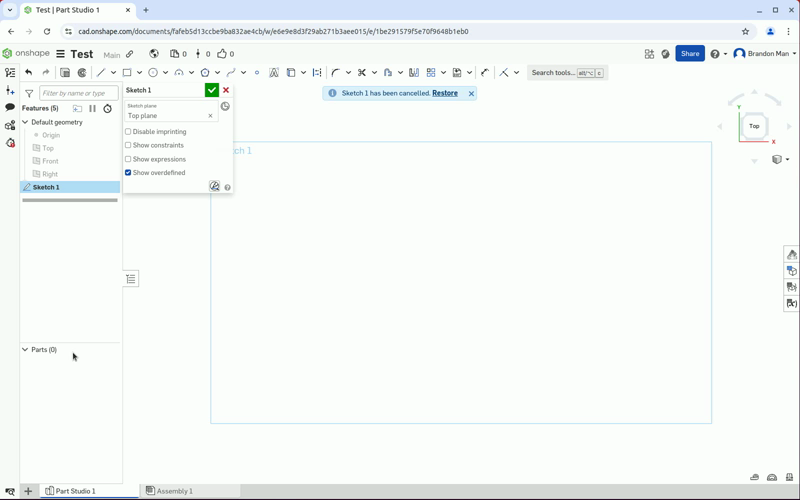
key(l)
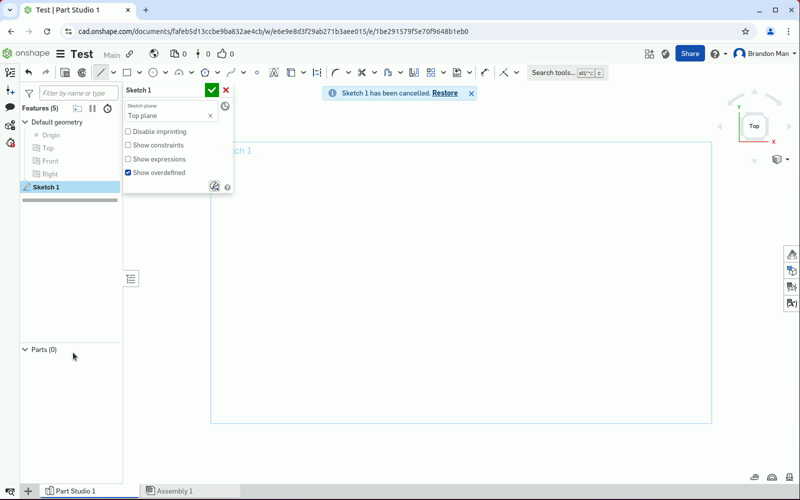
key_down(shift)
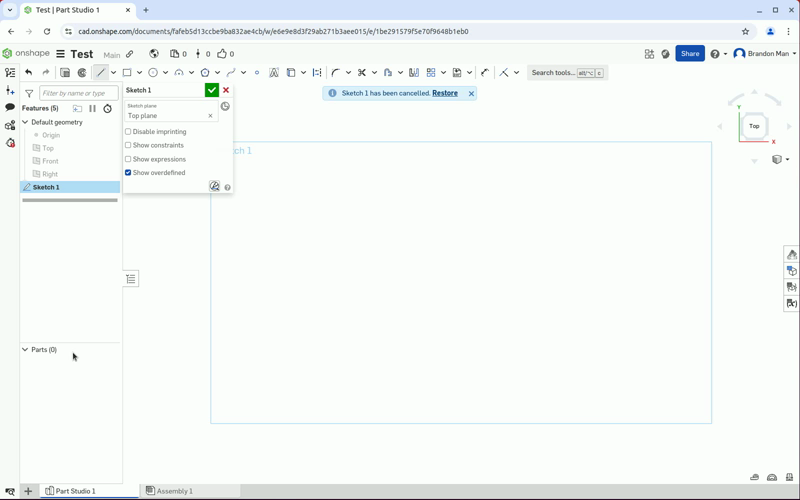
mouse_move(348, 395)
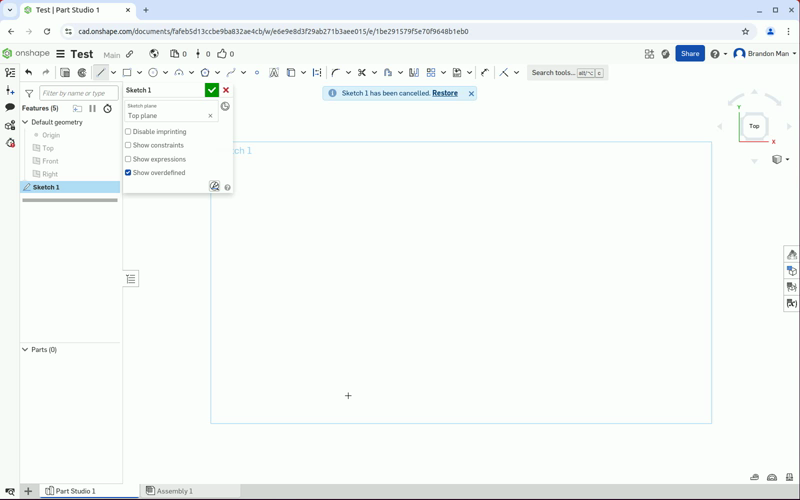
click(348, 395)
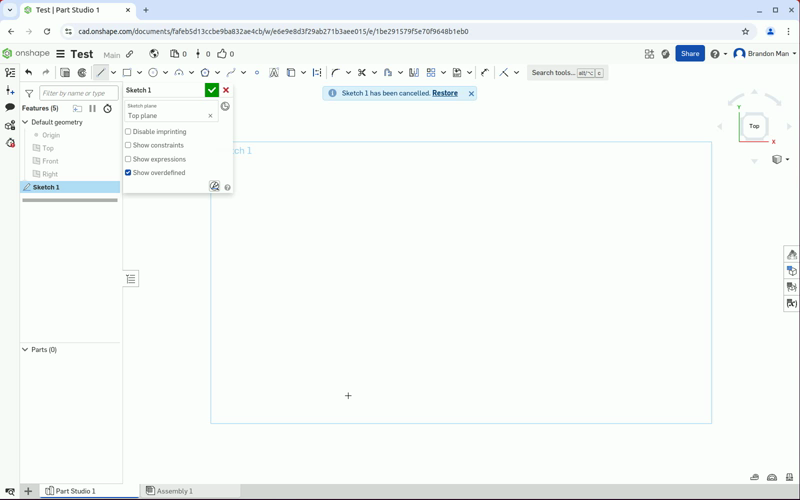
key_up(shift)
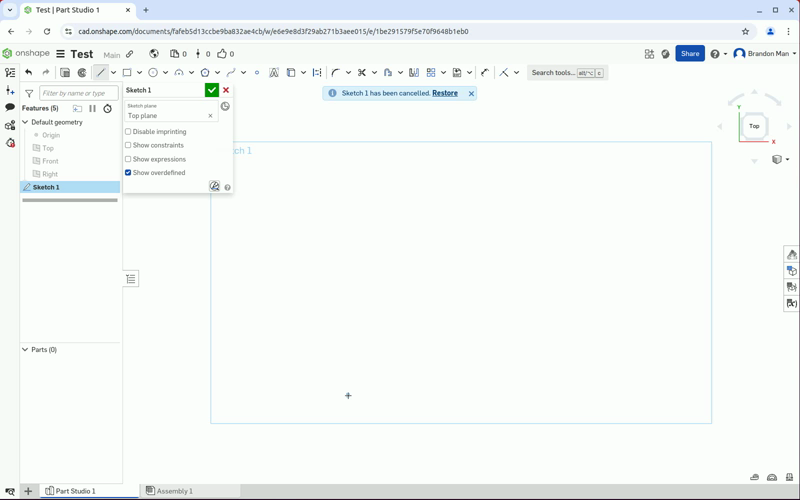
key_down(shift)
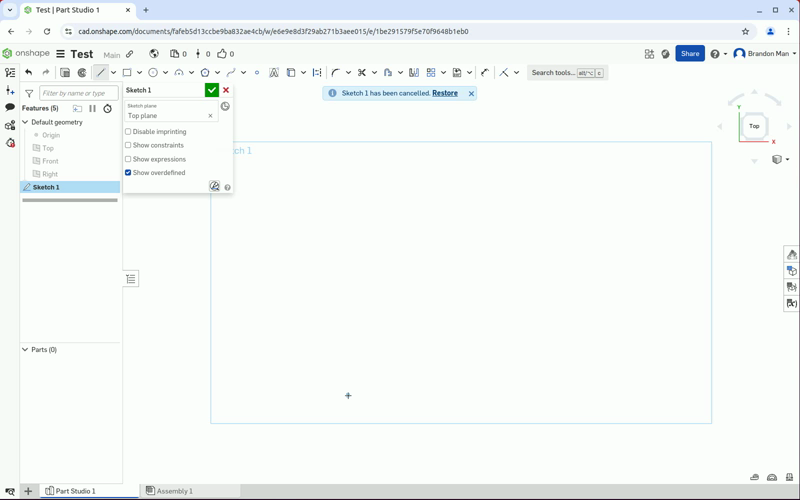
mouse_move(572, 395)
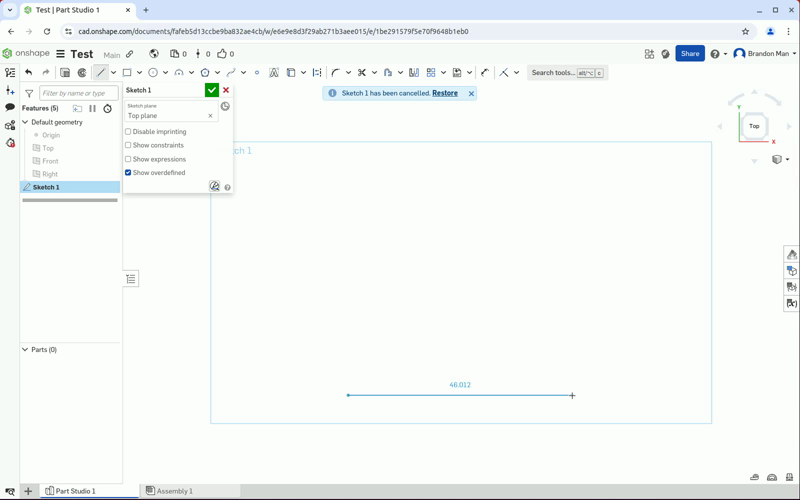
click(572, 395)
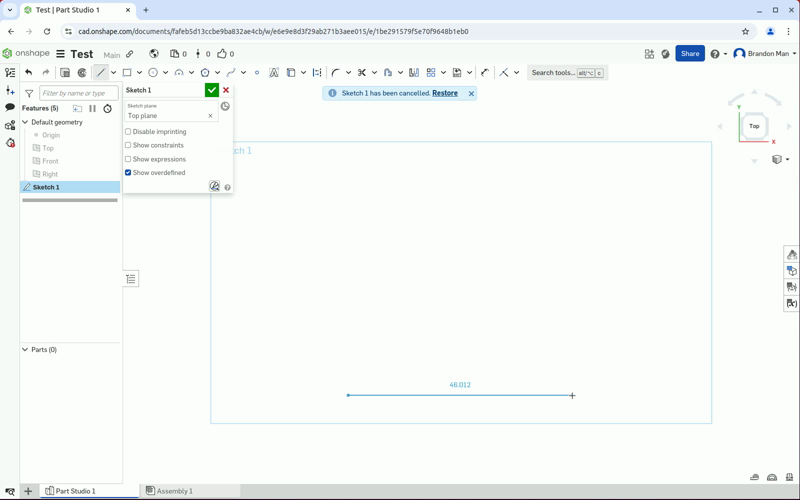
key_up(shift)
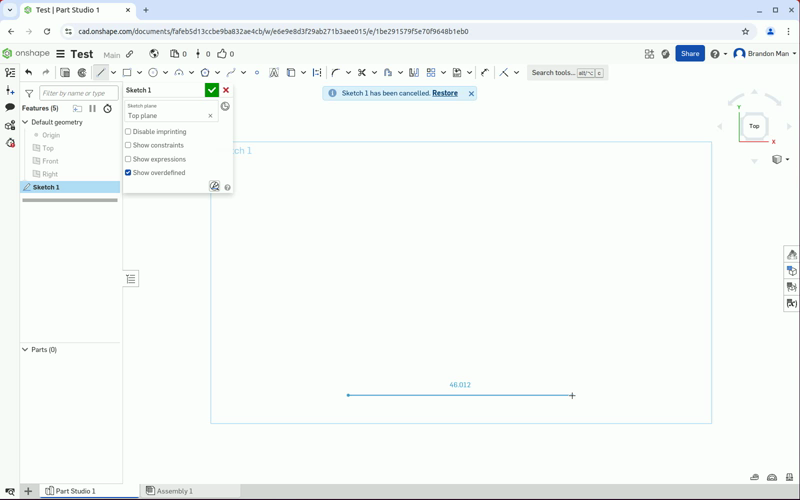
key_down(shift)
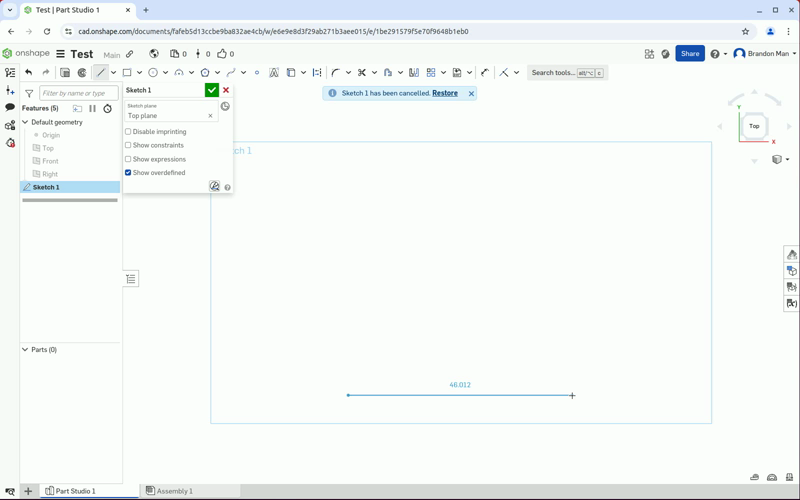
mouse_move(572, 171)
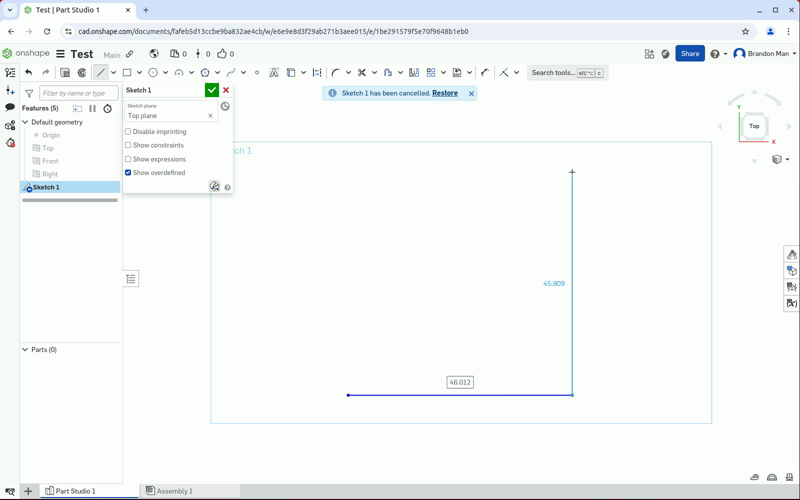
click(572, 171)
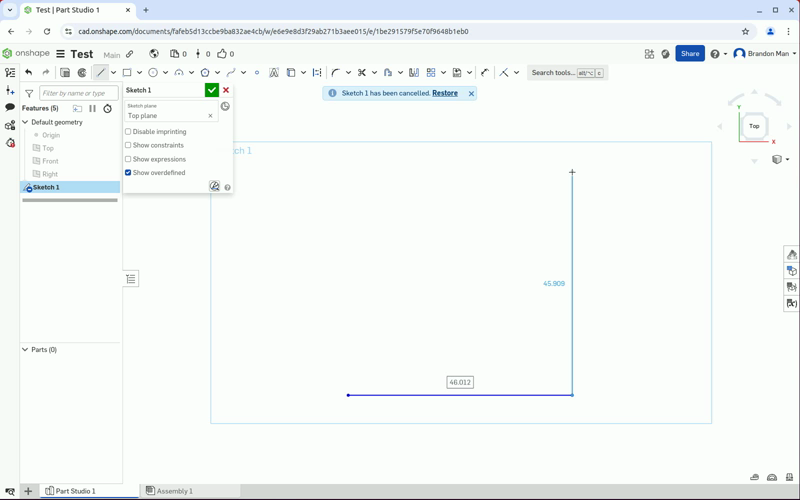
key_up(shift)
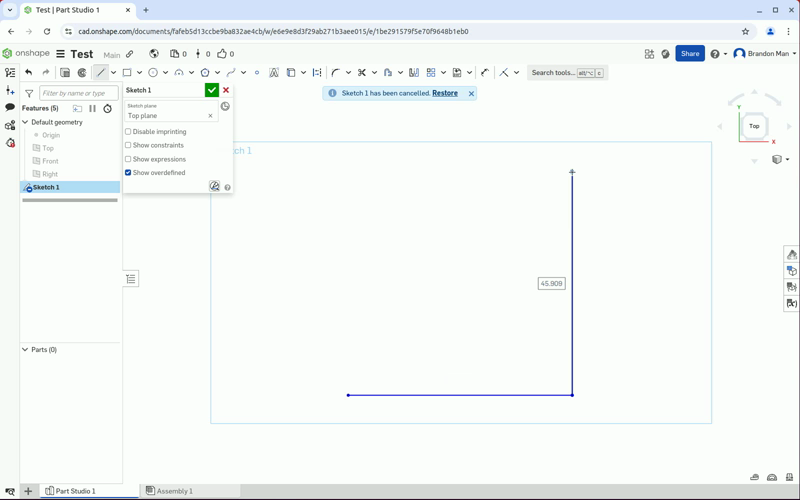
key_down(shift)
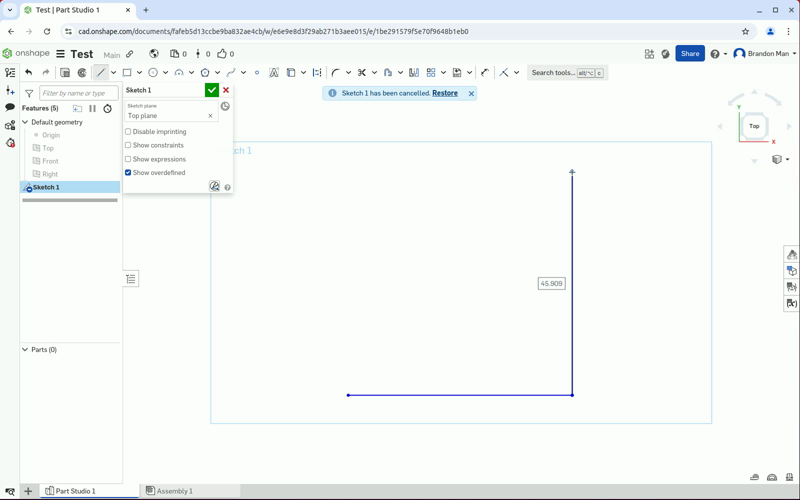
mouse_move(348, 171)
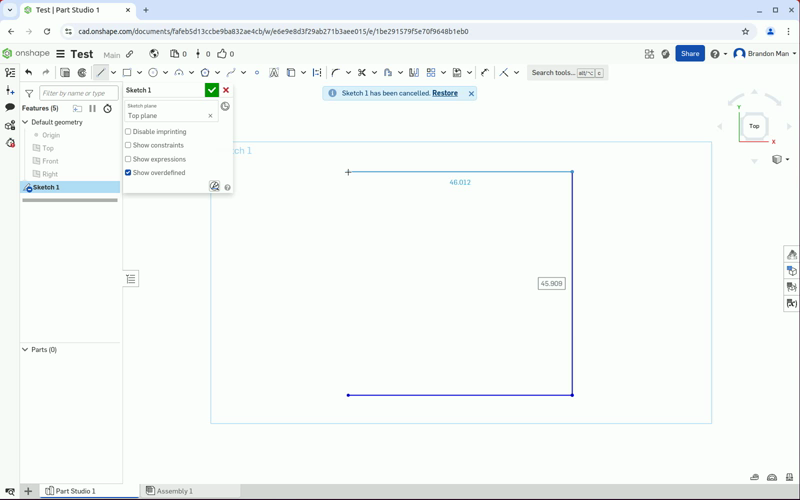
click(348, 171)
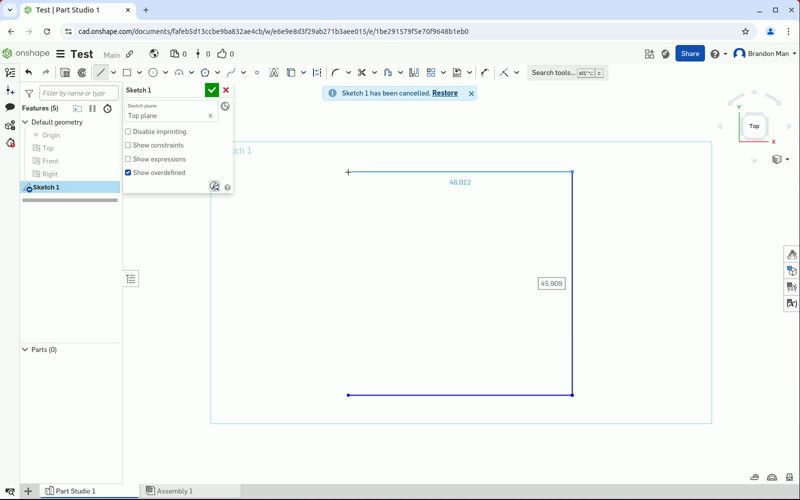
key_up(shift)
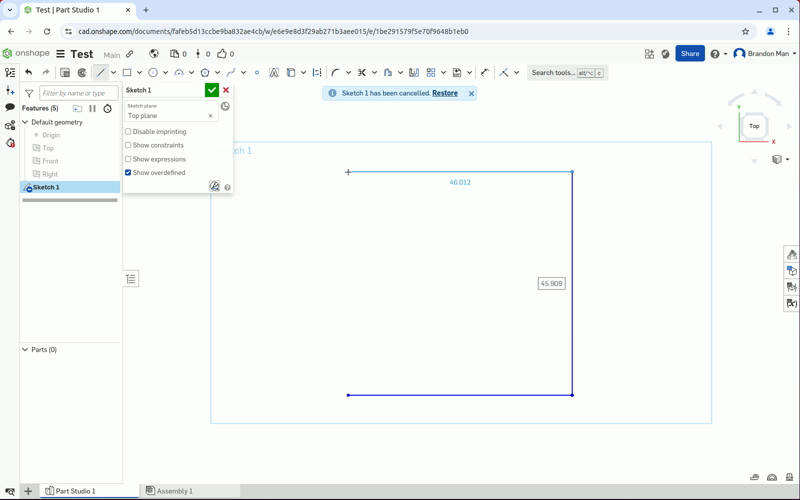
key_down(shift)
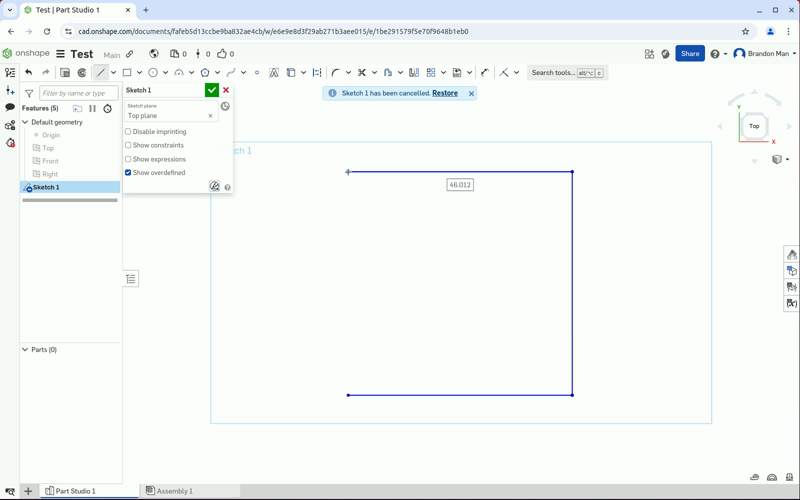
mouse_move(348, 395)
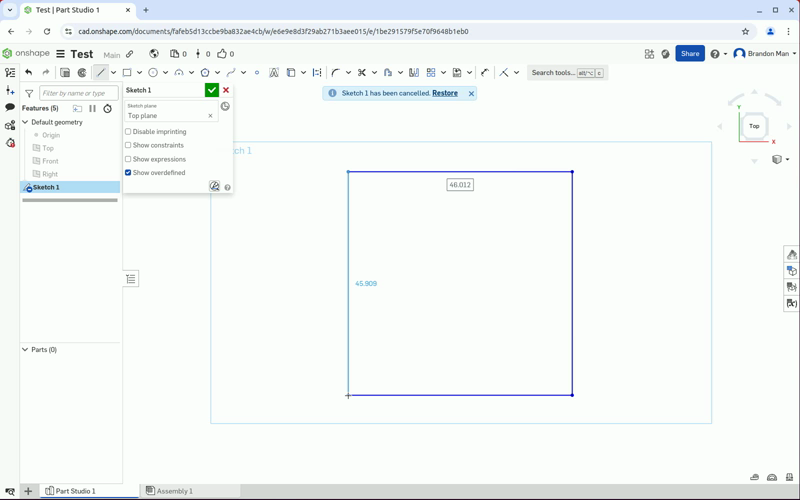
key_up(shift)
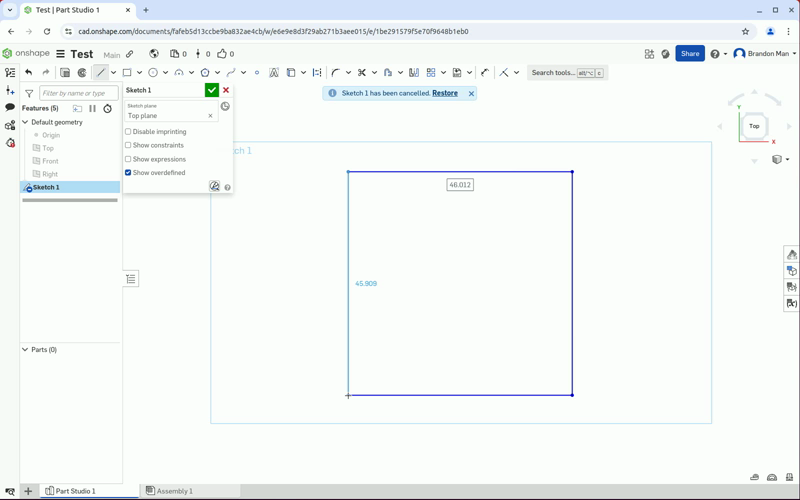
click(348, 395)
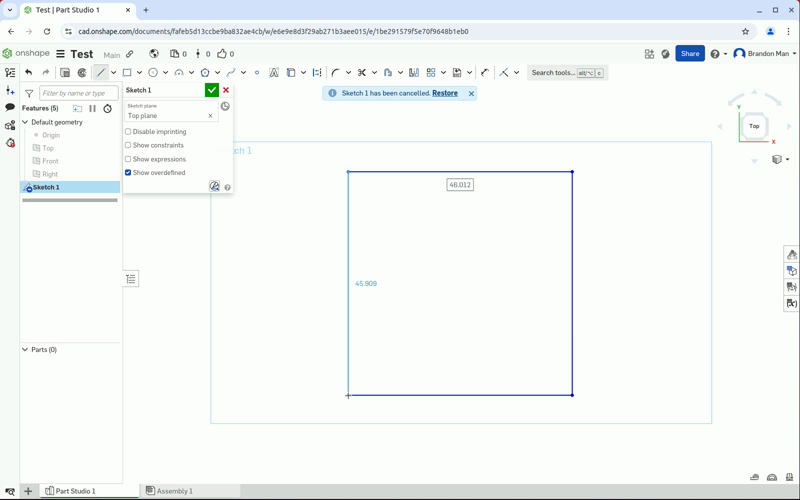
key(esc)
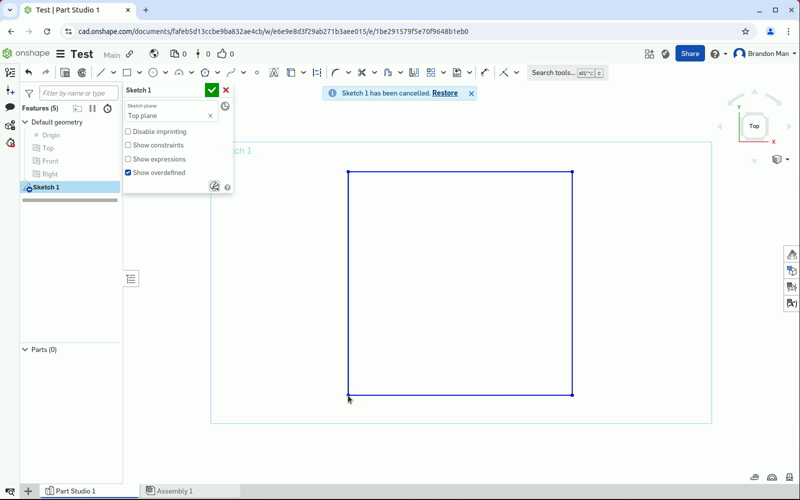
key(c)
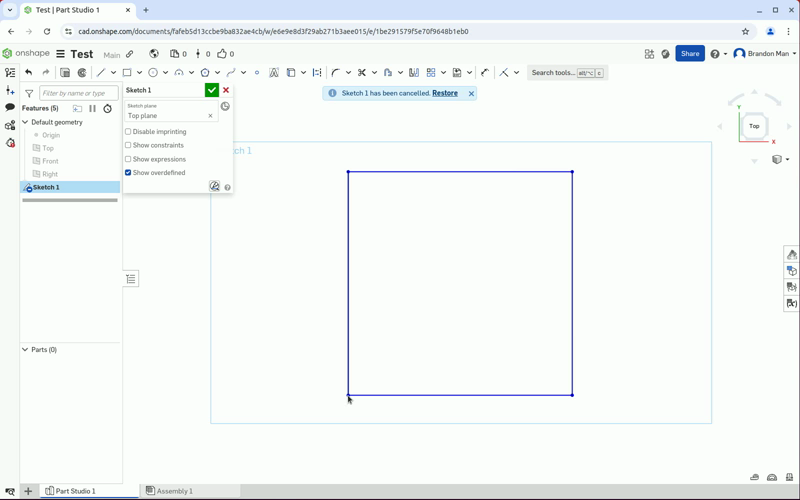
key_down(shift)
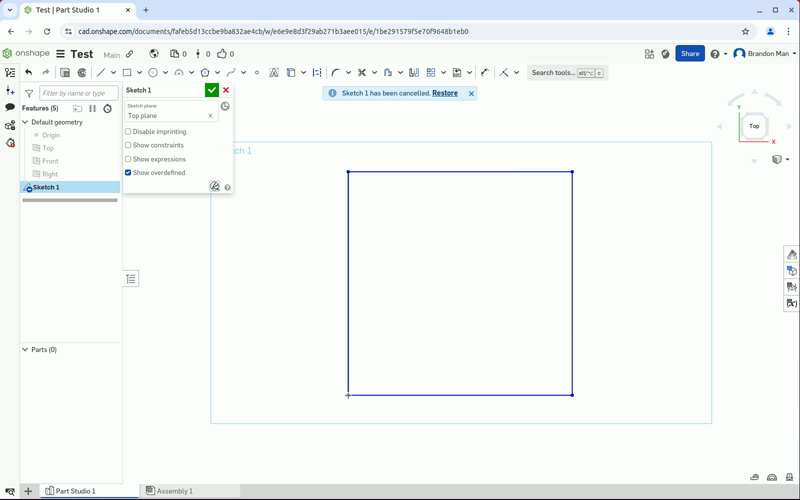
mouse_move(461, 282)
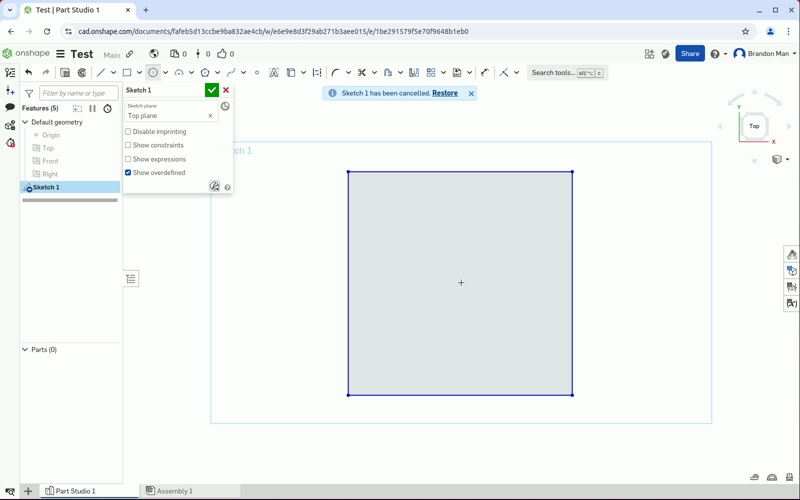
click(461, 282)
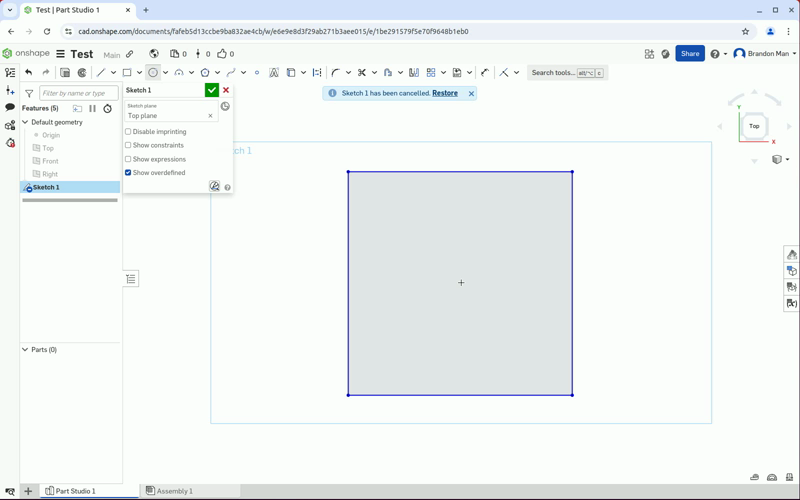
key_up(shift)
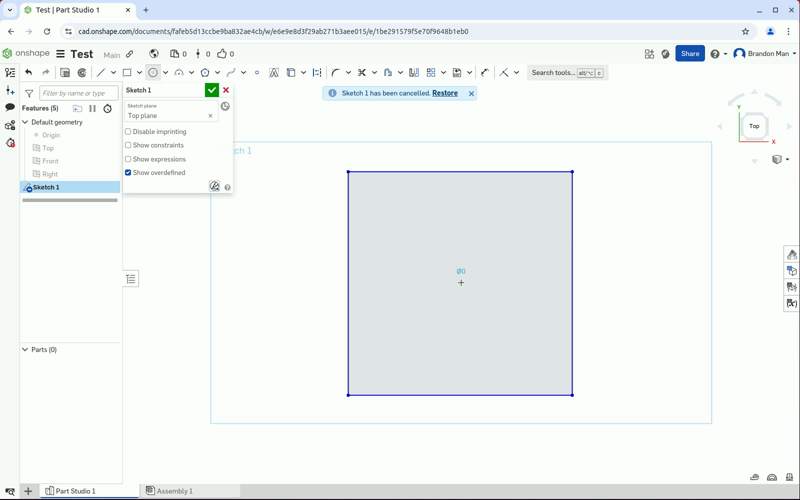
mouse_move(480, 282)
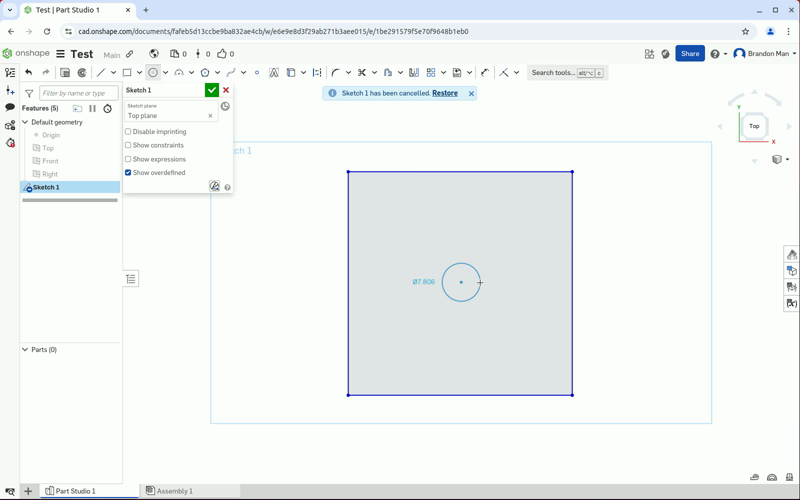
click(480, 282)
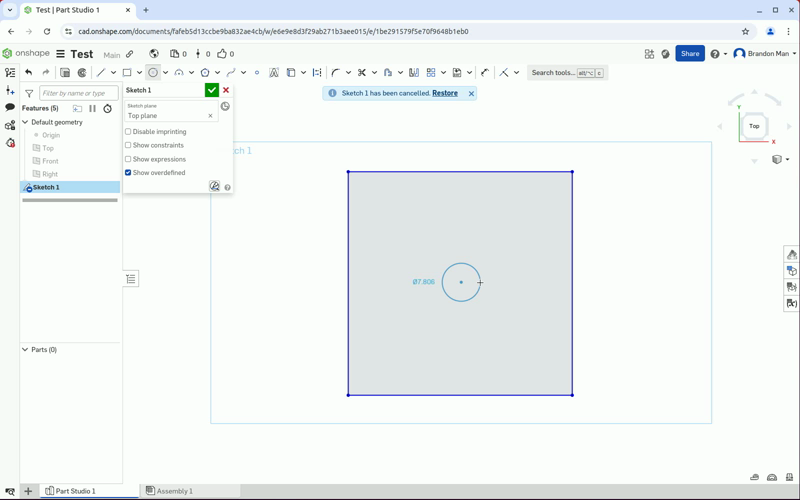
key(esc)
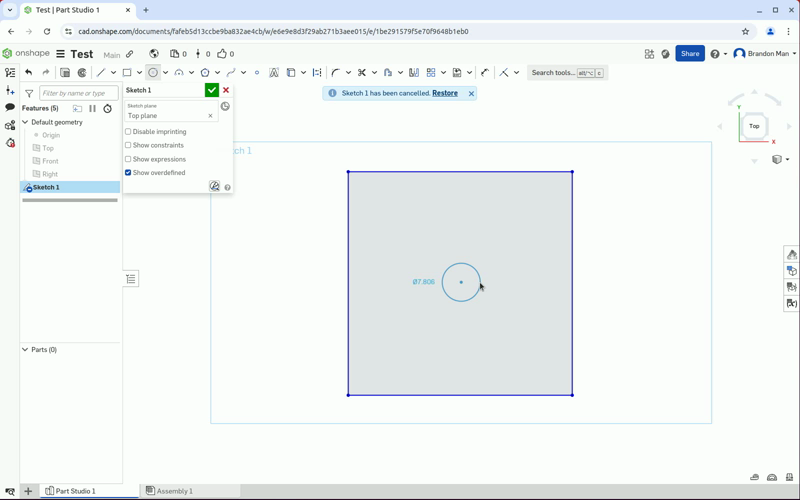
mouse_move(510, 329)
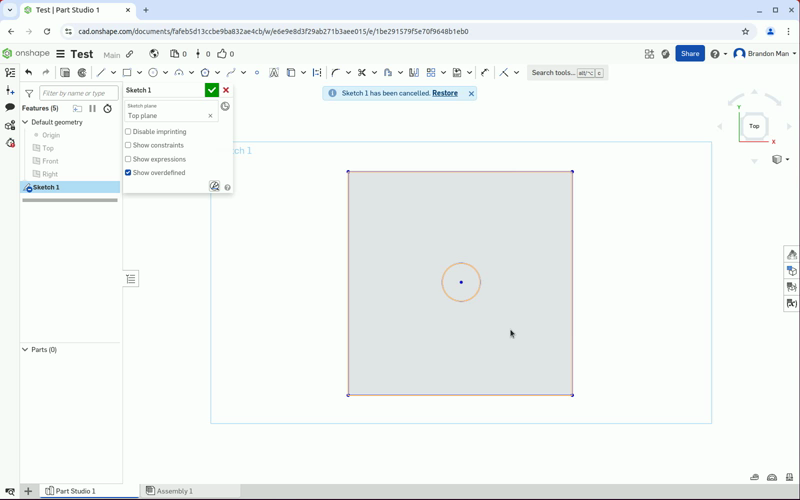
click(510, 329)
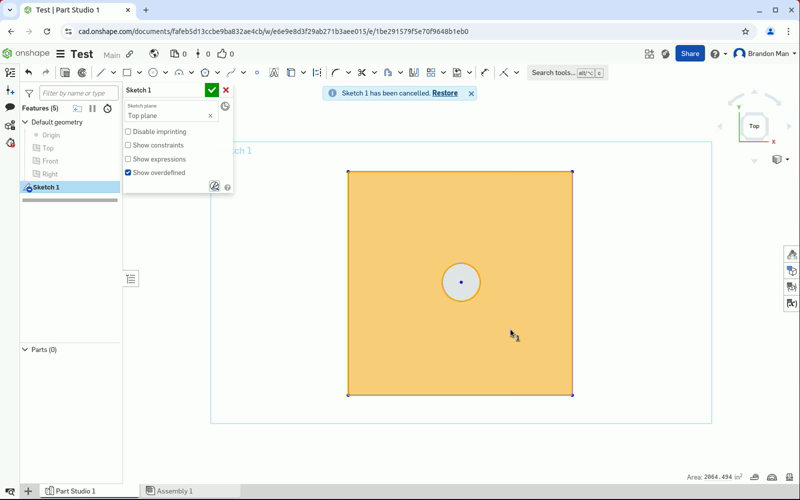
mouse_move(73, 352)
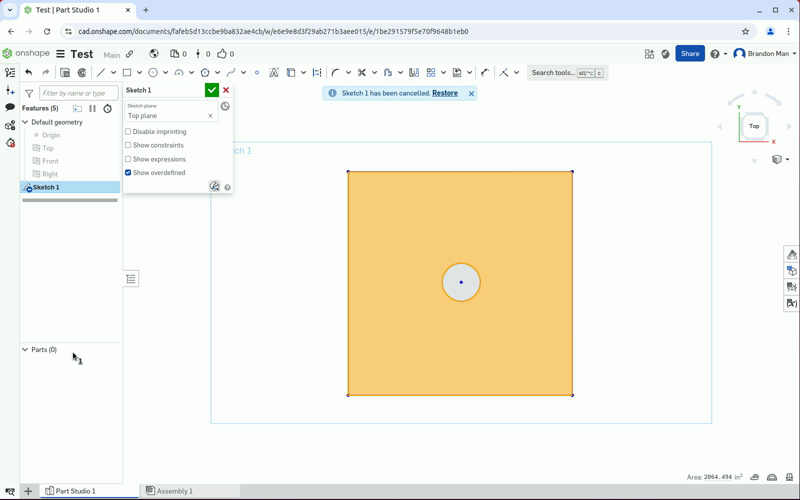
key(shift+y)
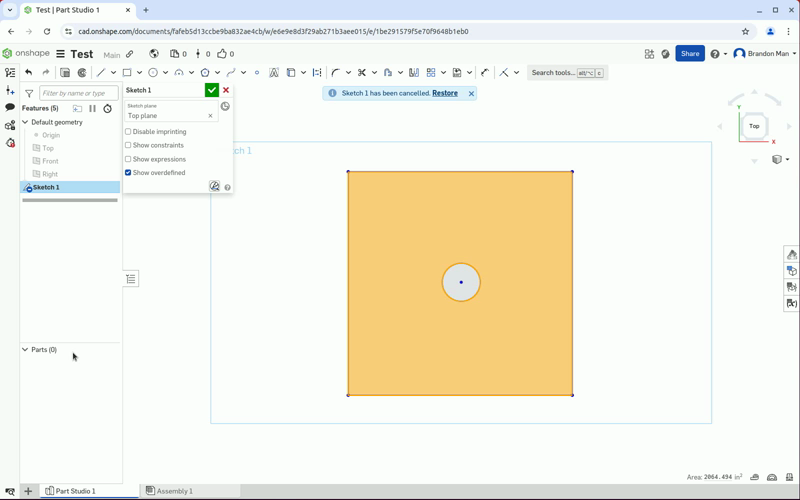
key(shift+e)
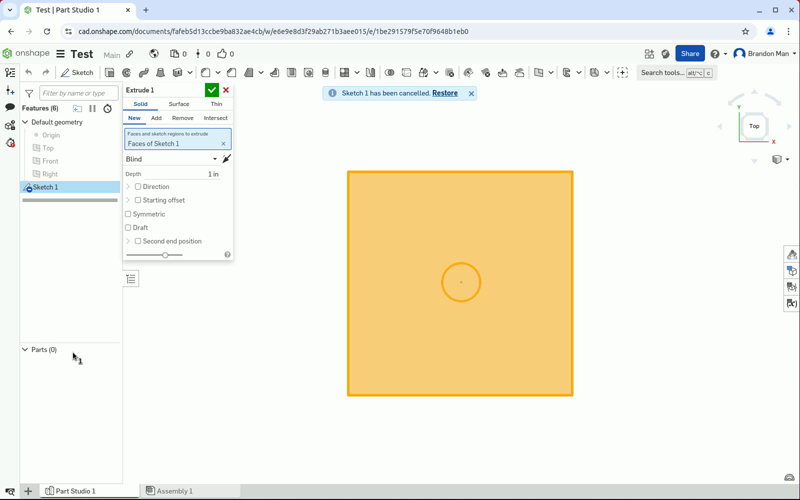
mouse_move(143, 106)
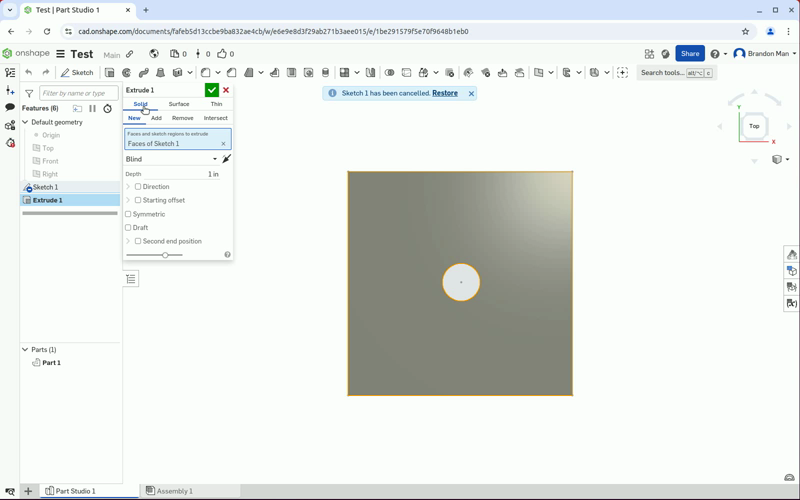
click(143, 106)
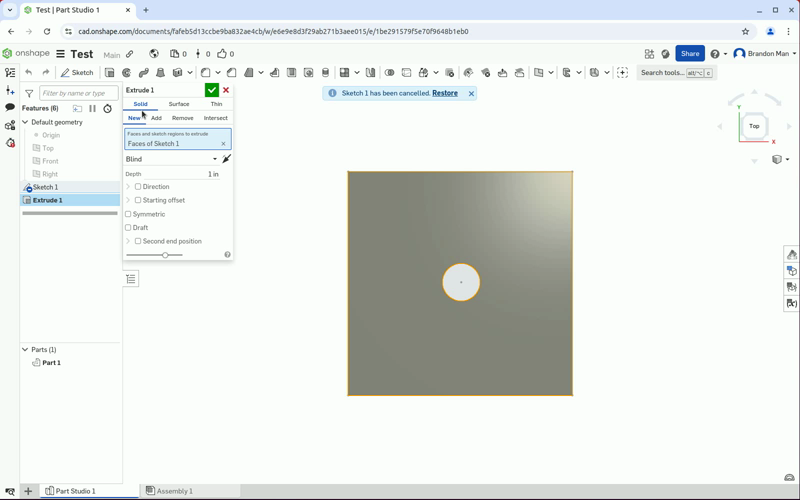
mouse_move(137, 120)
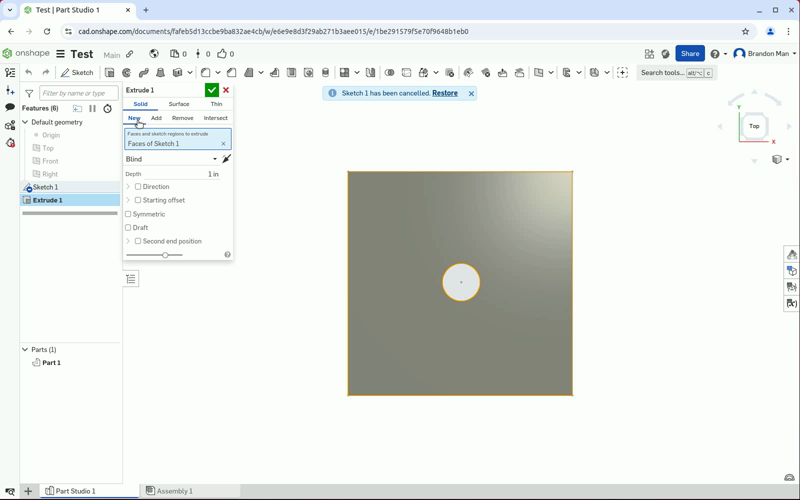
click(137, 120)
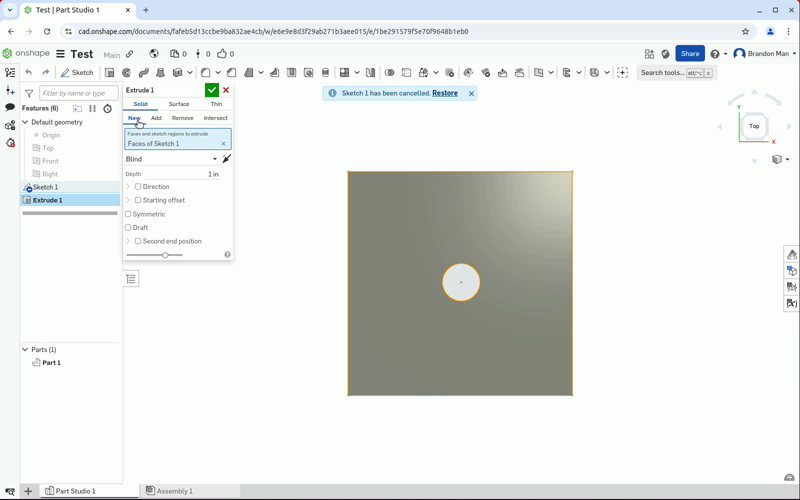
key(tab, 4)
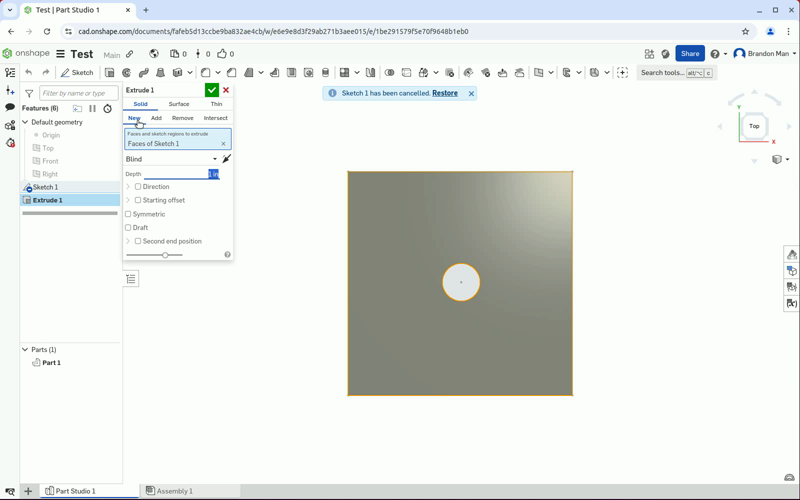
text(7.703)
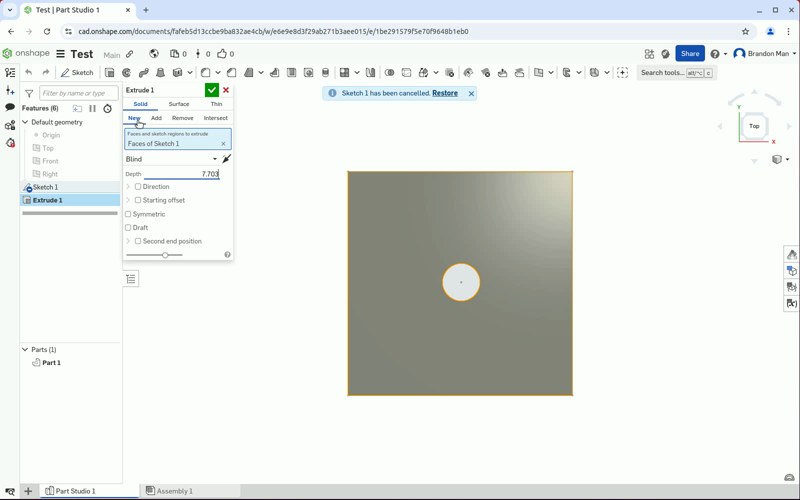
key(enter)
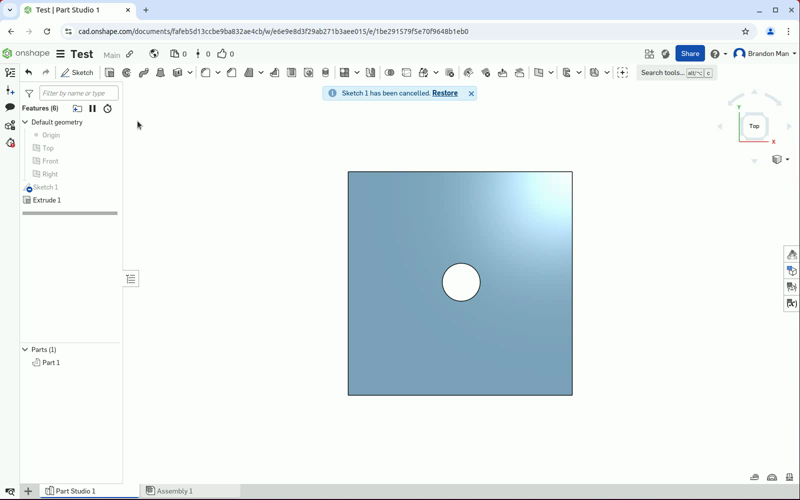
key(shift+h)
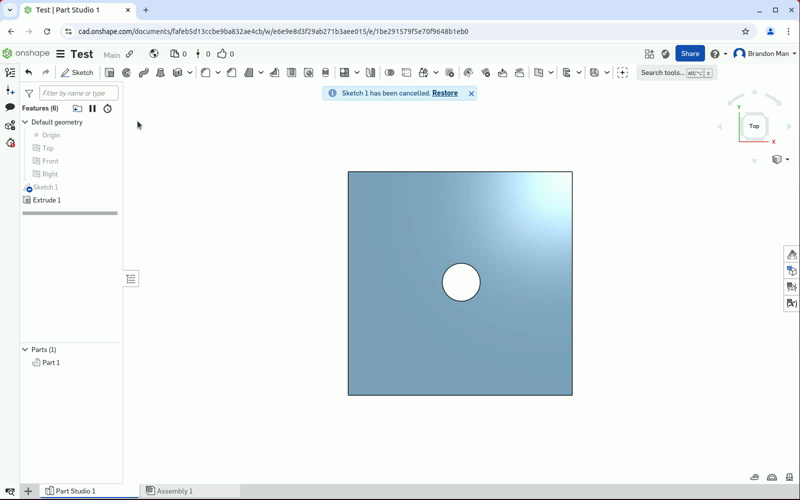
key(shift+h)
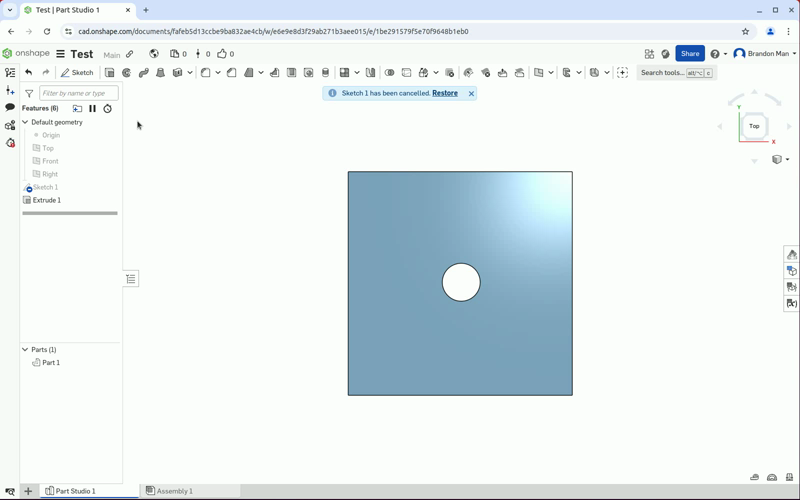
mouse_move(73, 189)
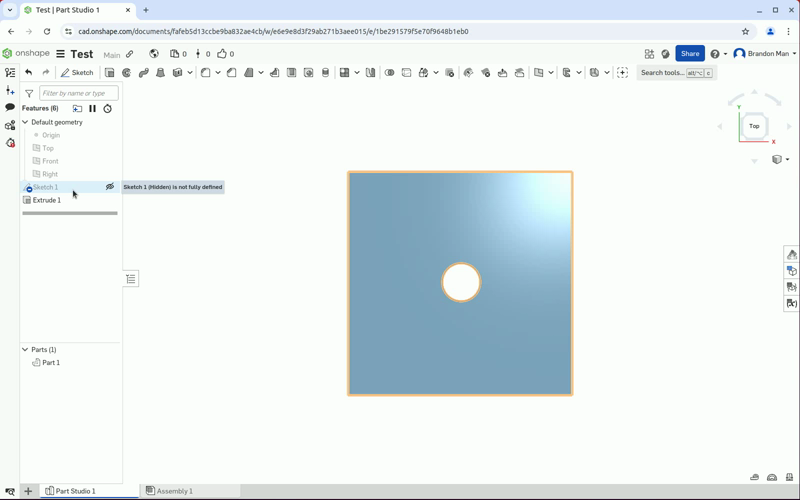
click(73, 189)
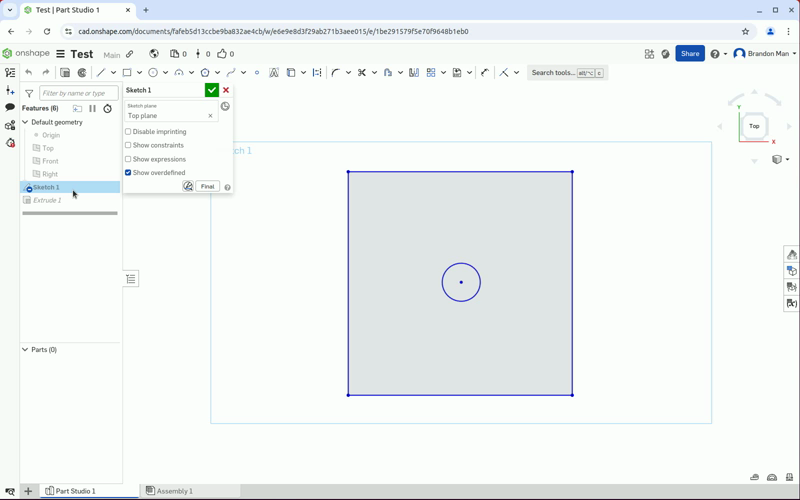
mouse_move(229, 92)
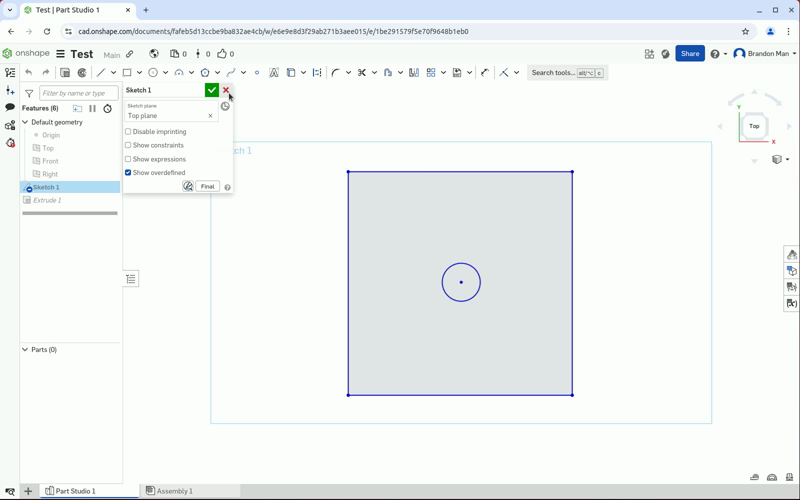
click(229, 92)
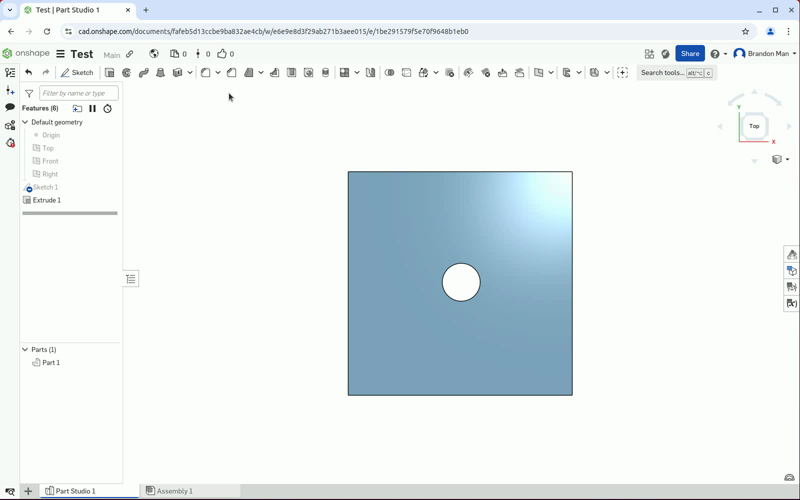
mouse_move(541, 75)
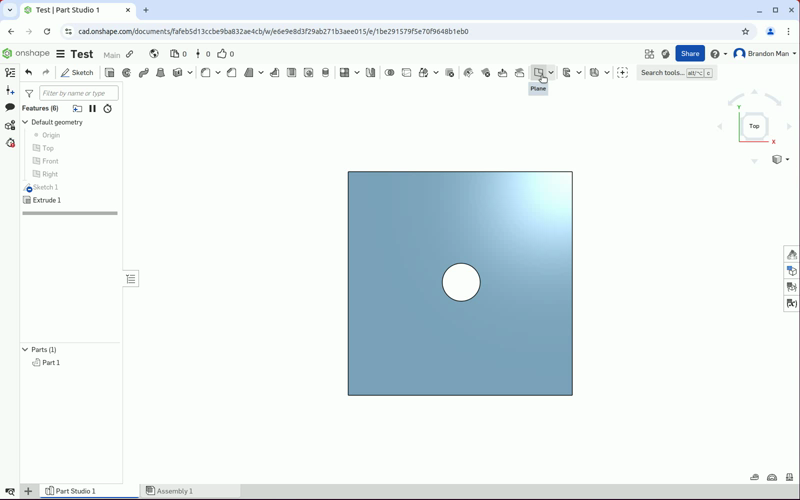
click(541, 75)
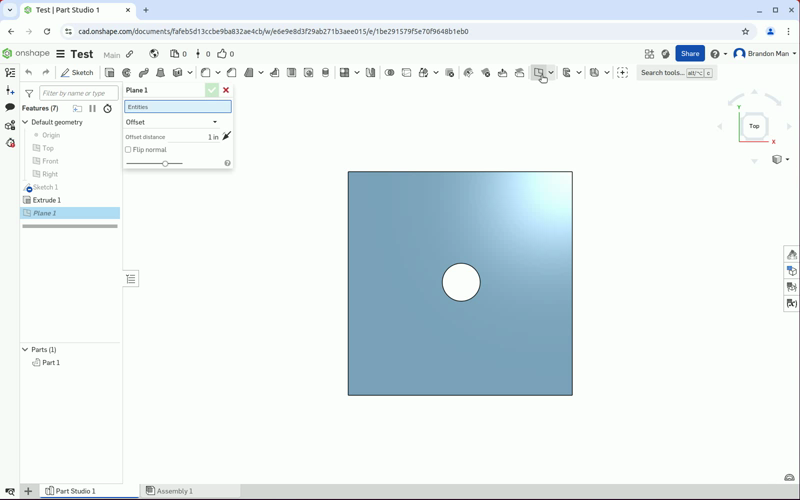
mouse_move(73, 150)
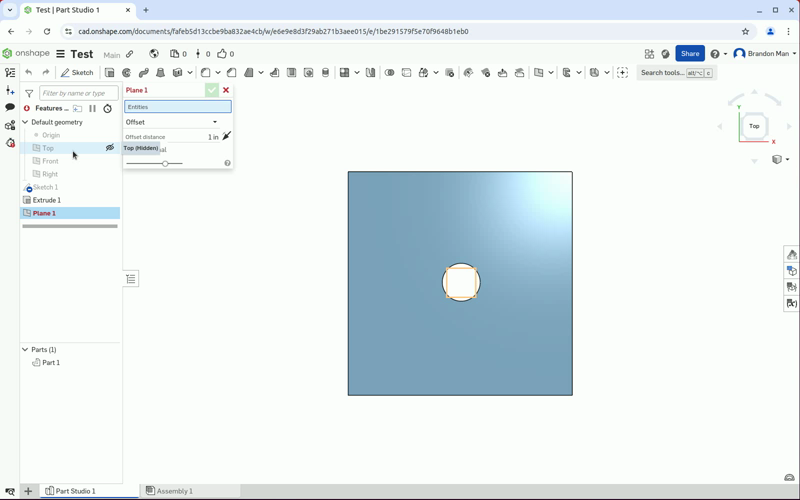
click(73, 150)
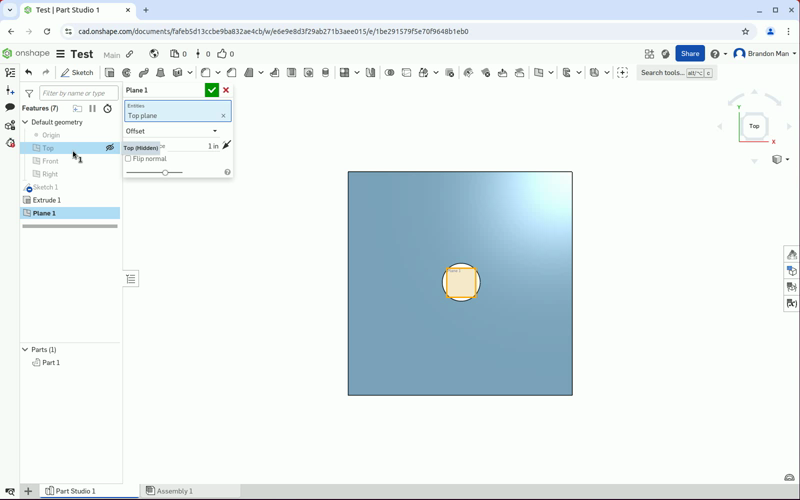
key(tab, 2)
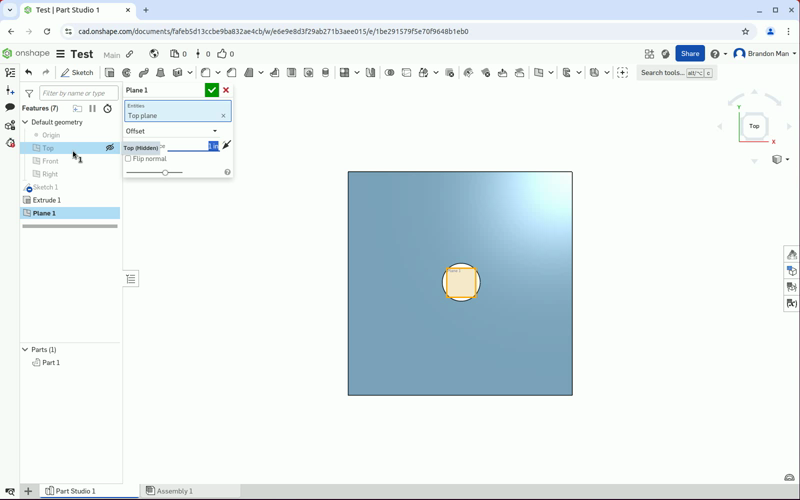
text(7.703)
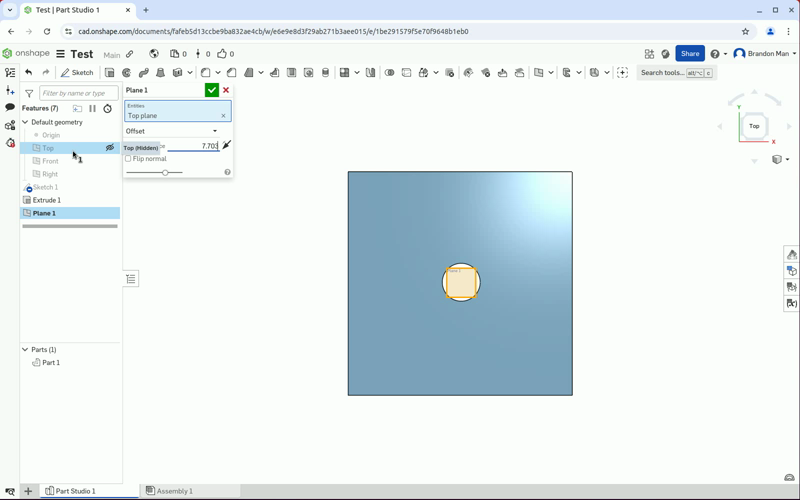
key(enter, 2)
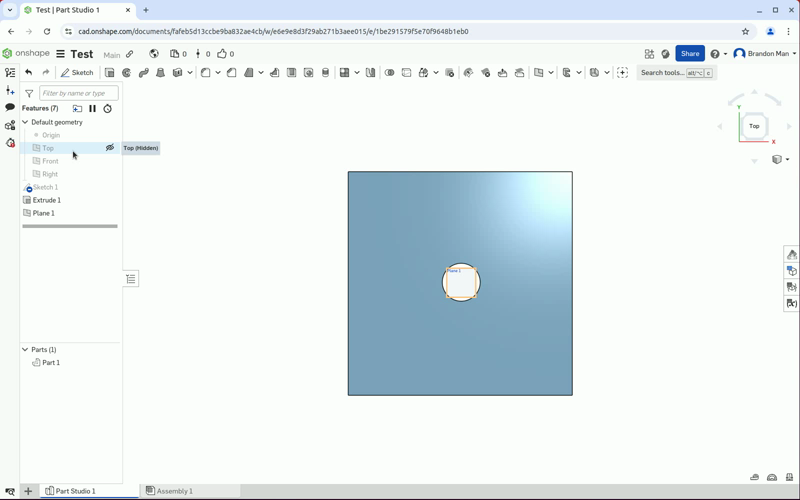
key(shift+s)
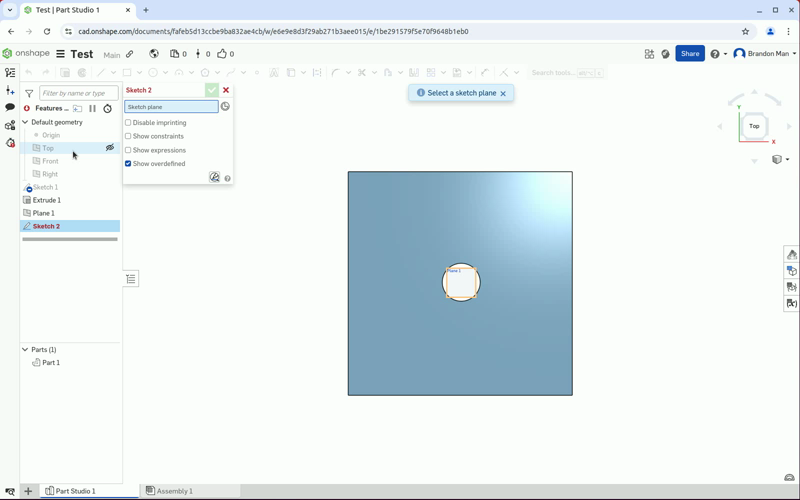
mouse_move(73, 215)
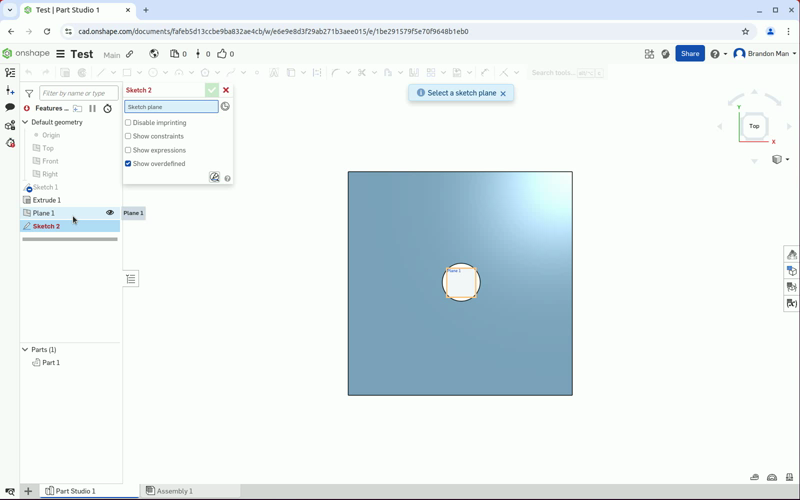
click(73, 215)
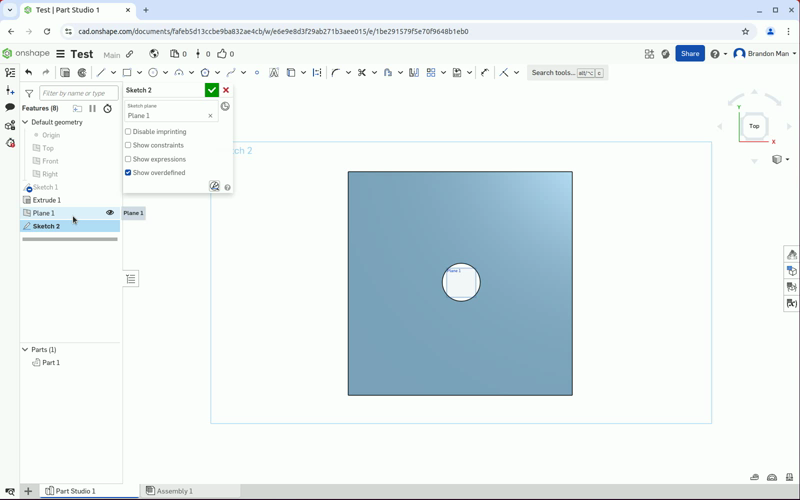
mouse_move(73, 352)
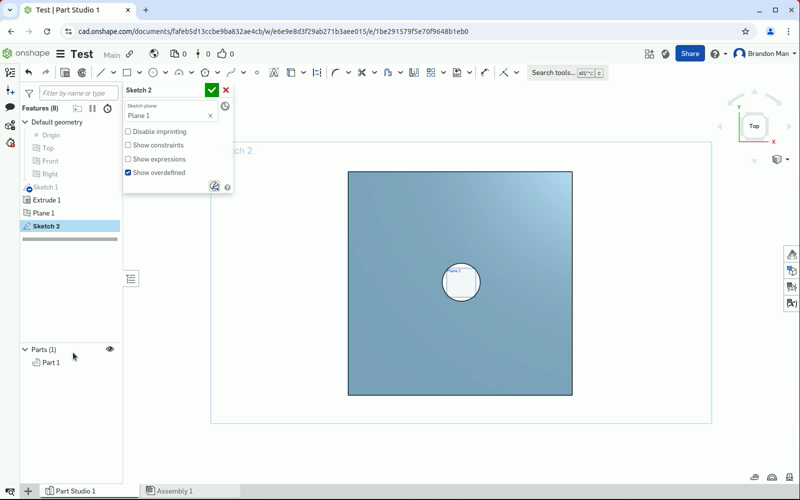
key(y)
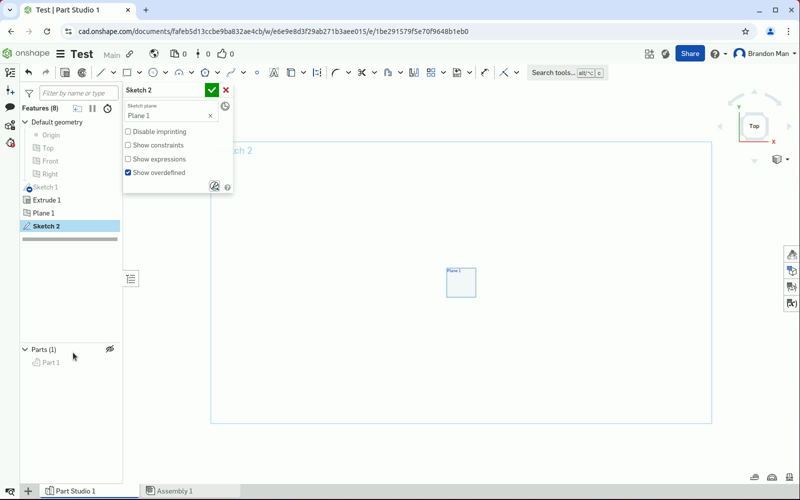
key(l)
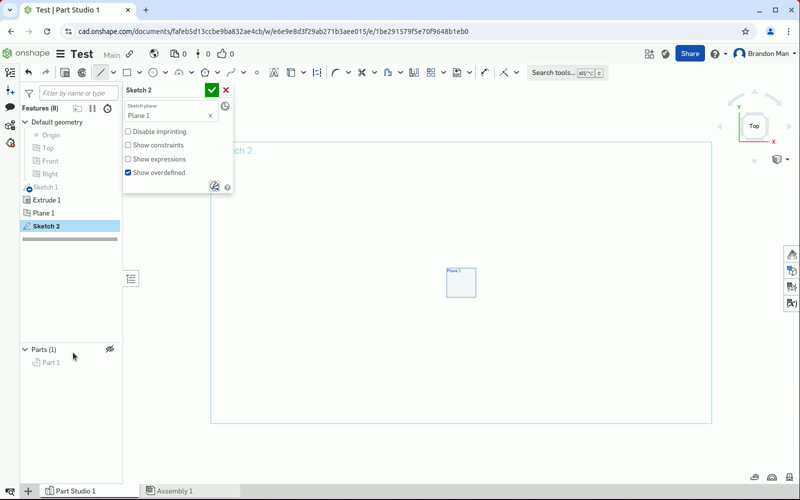
key_down(shift)
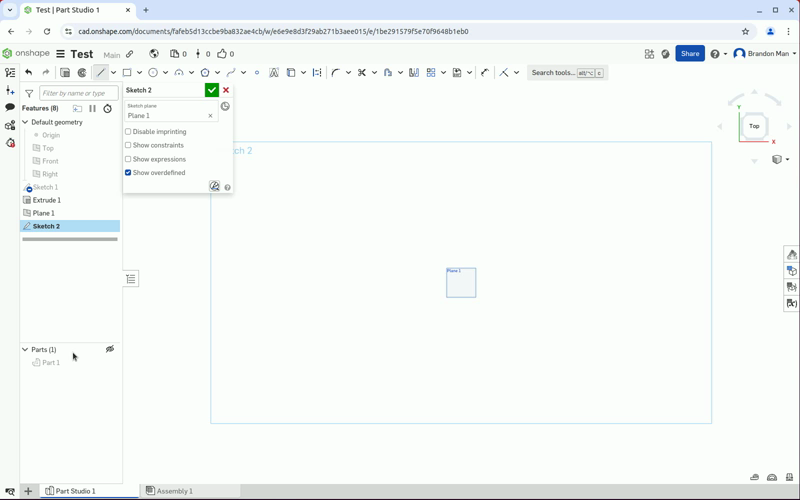
mouse_move(385, 395)
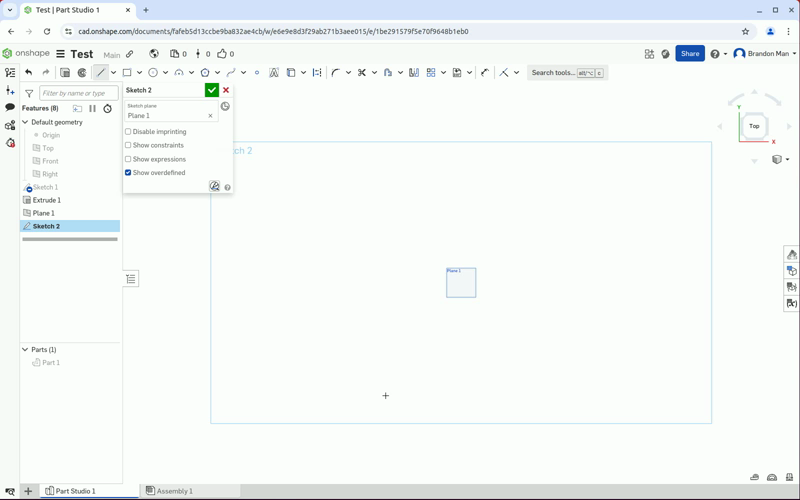
click(385, 395)
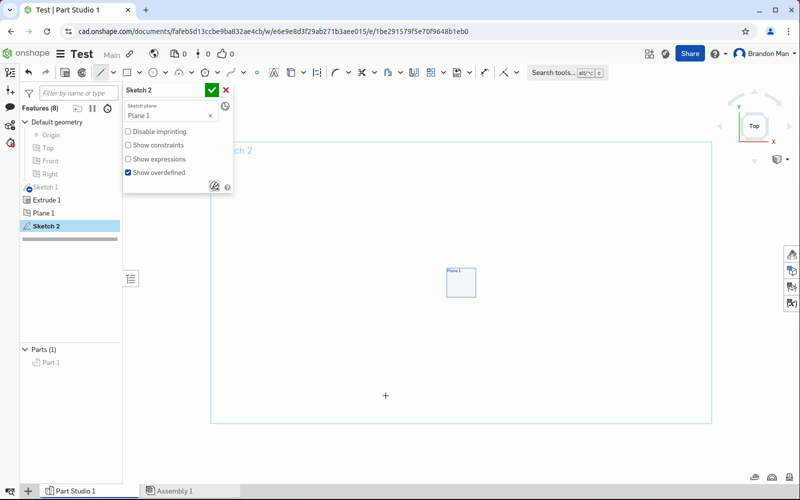
key_up(shift)
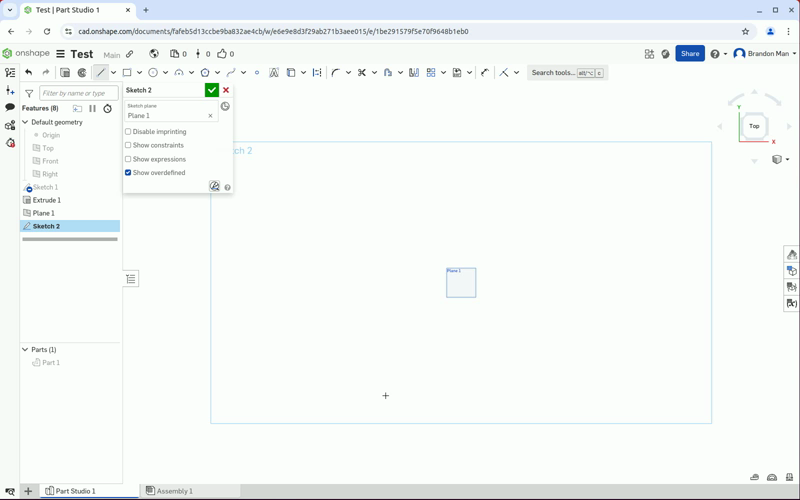
key_down(shift)
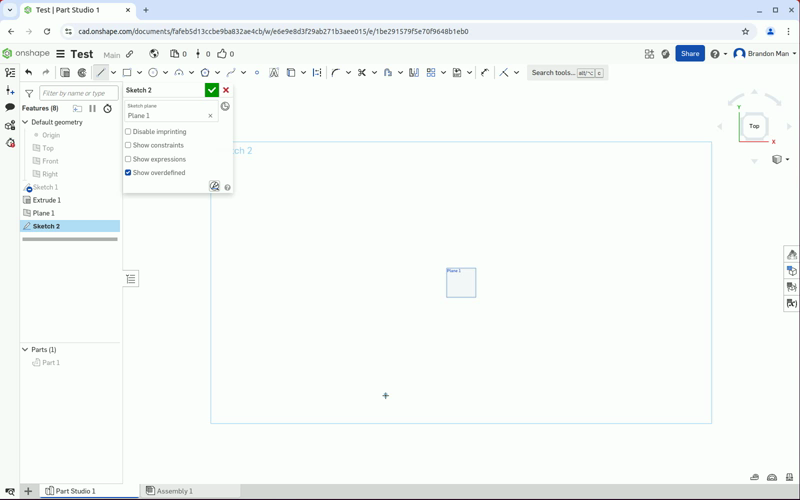
mouse_move(415, 395)
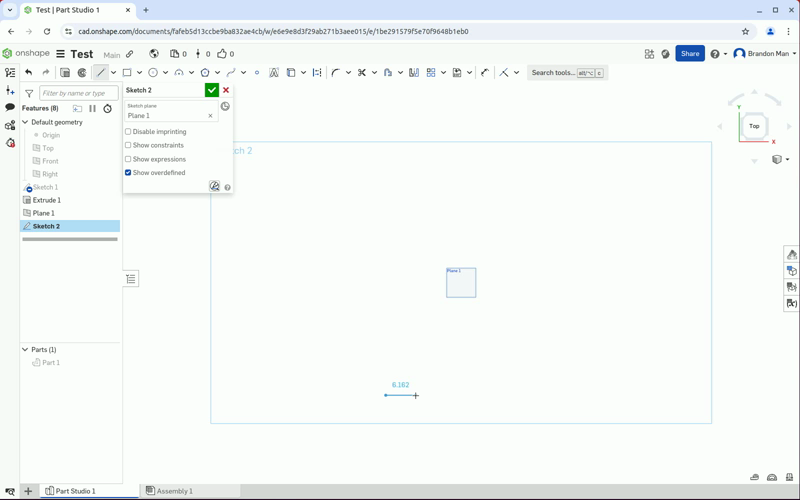
mouse_move(423, 395)
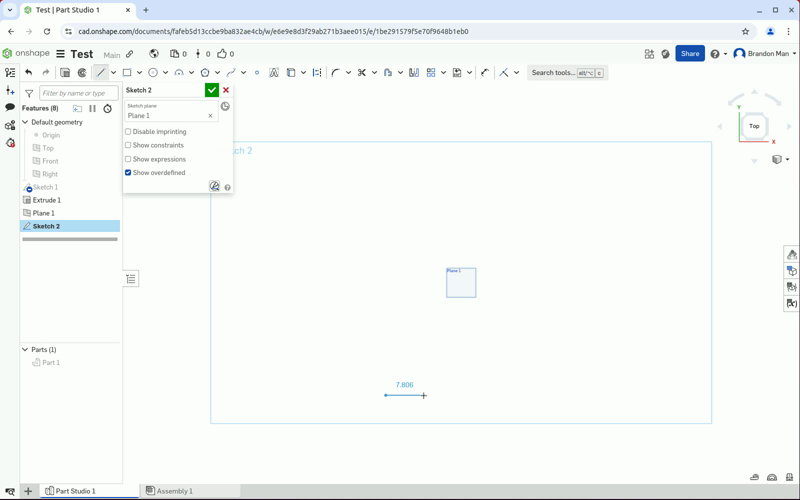
click(423, 395)
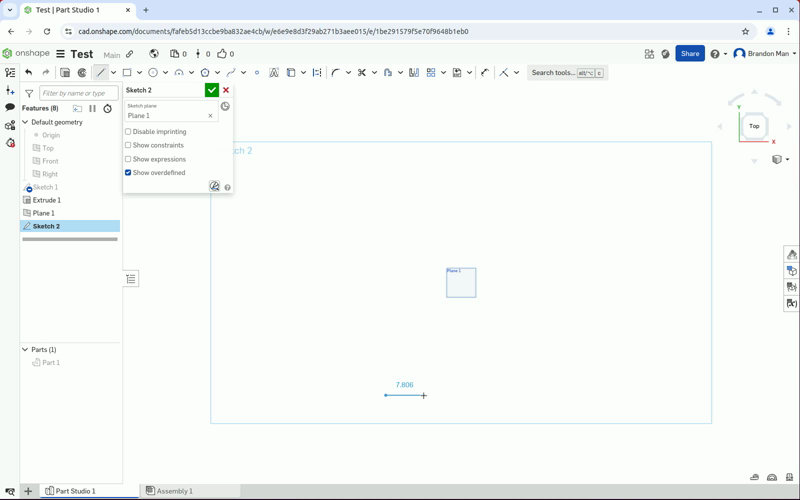
key_up(shift)
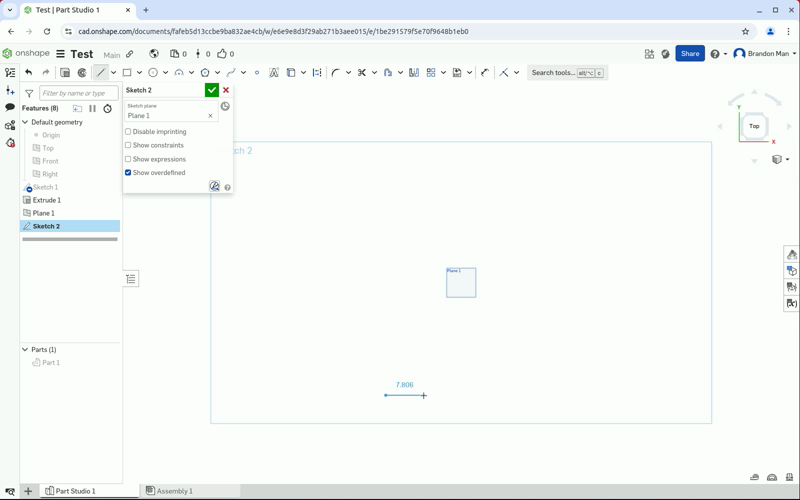
key_down(shift)
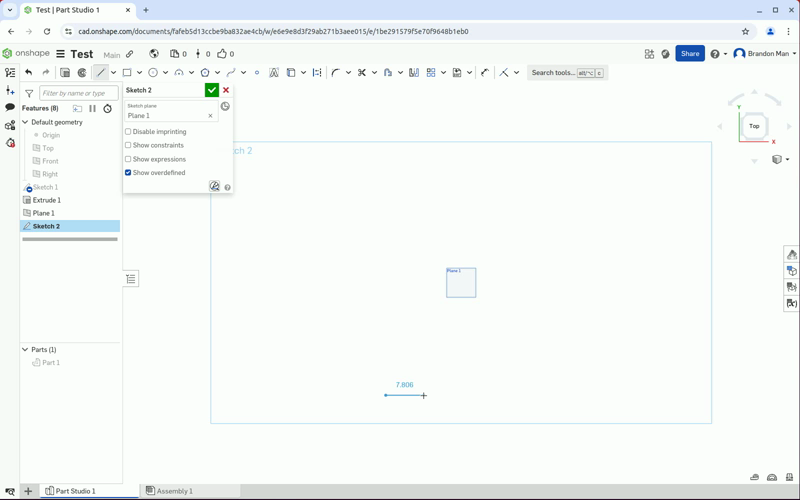
mouse_move(423, 171)
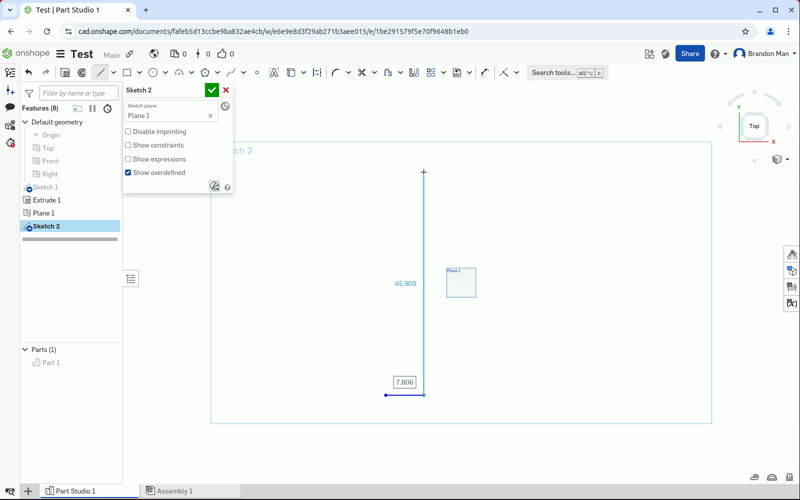
click(423, 171)
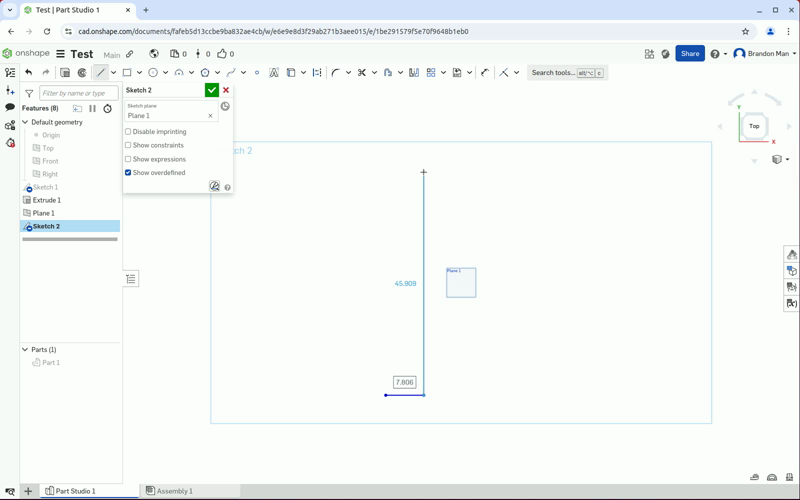
key_up(shift)
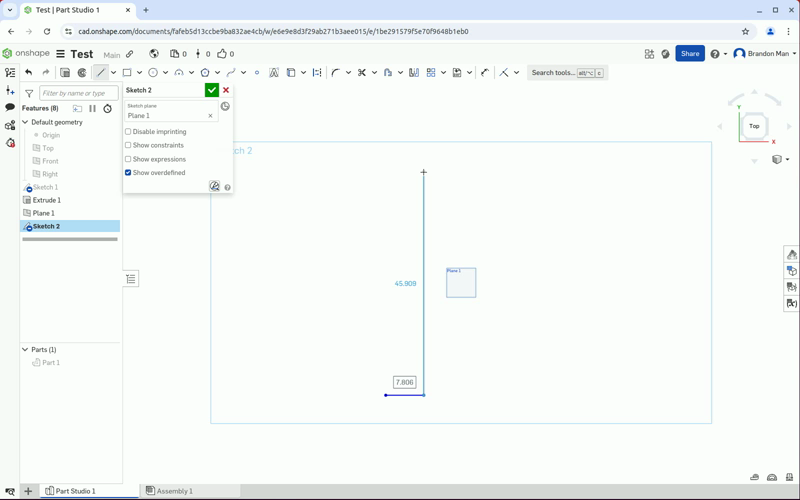
key_down(shift)
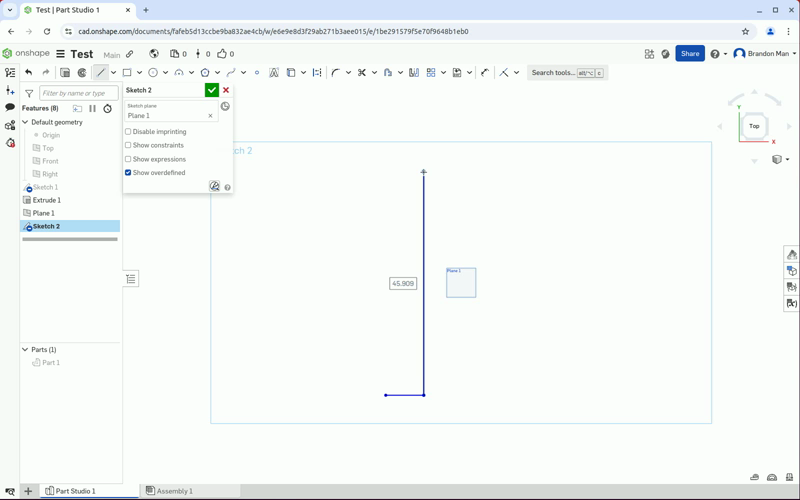
mouse_move(453, 171)
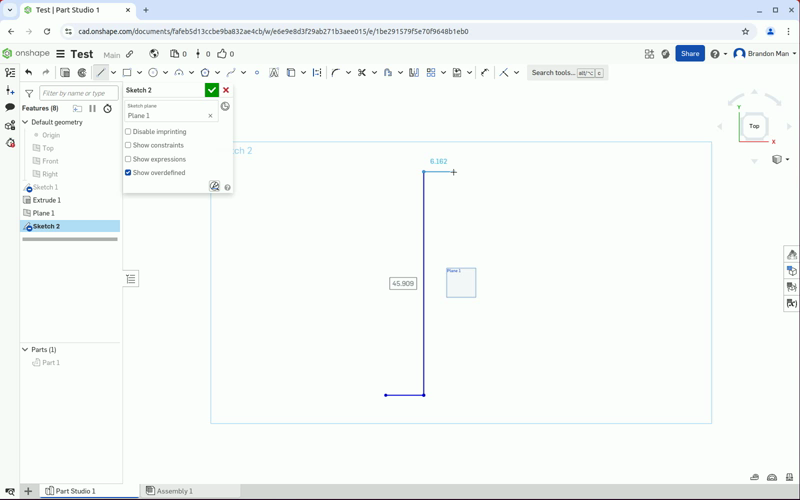
mouse_move(385, 171)
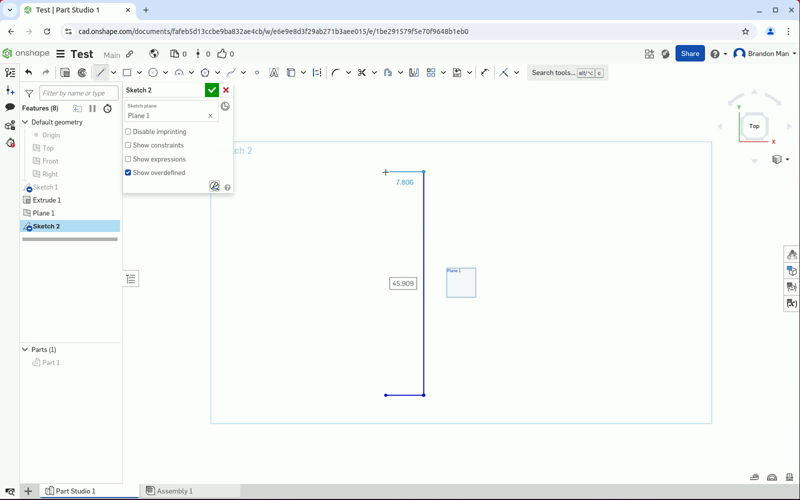
click(385, 171)
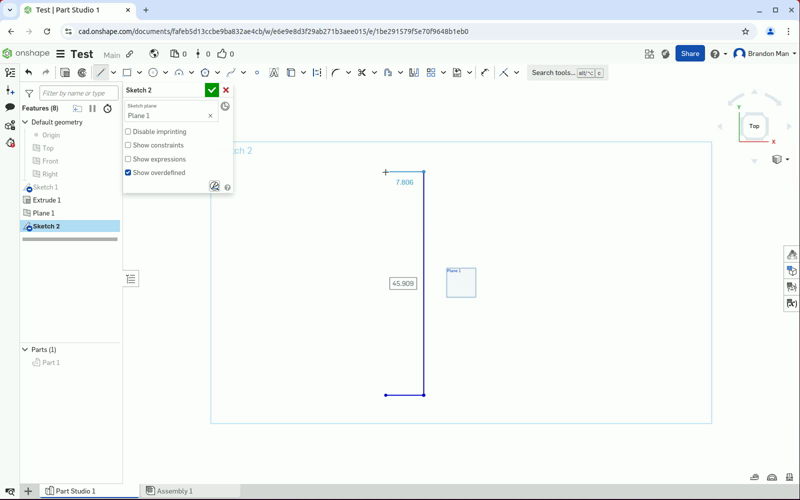
key_up(shift)
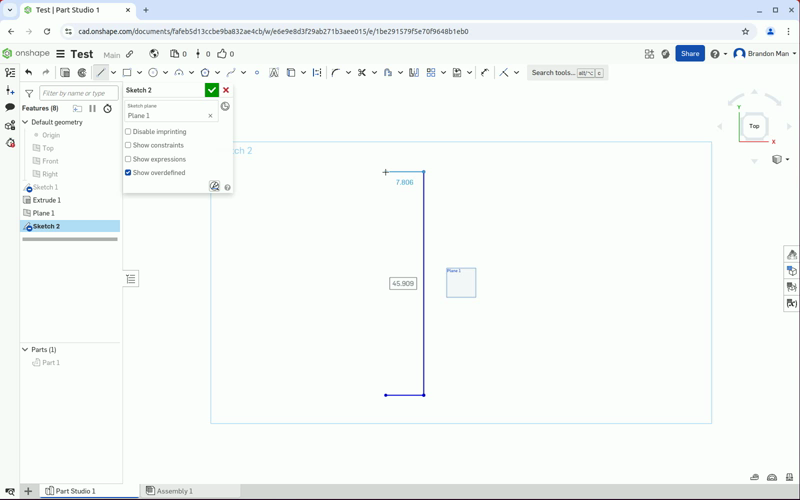
key_down(shift)
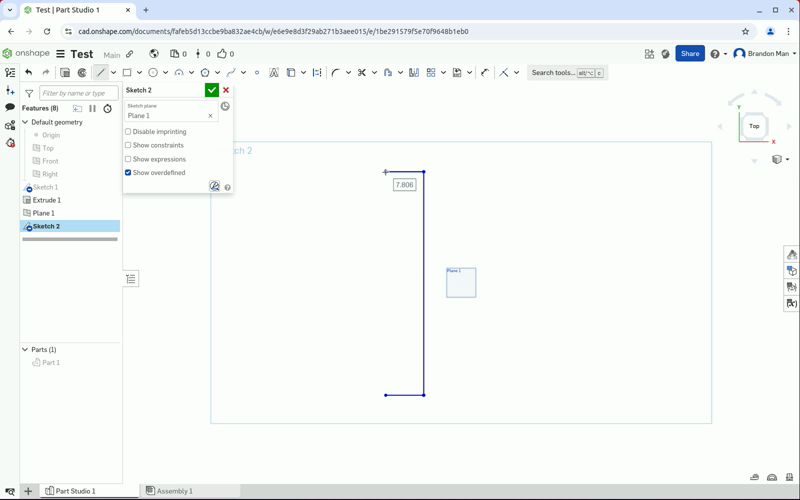
mouse_move(385, 395)
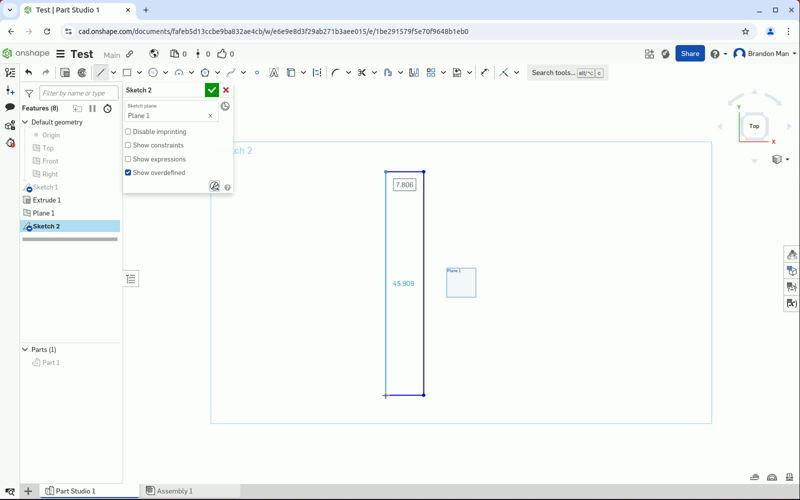
key_up(shift)
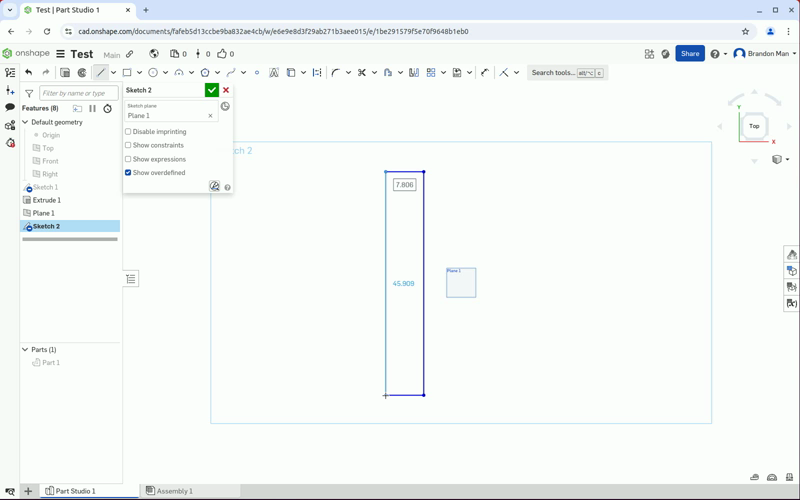
click(385, 395)
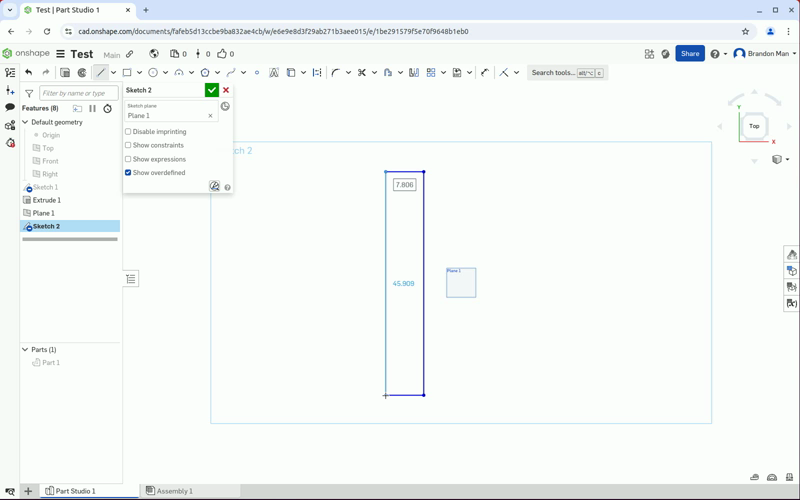
key(esc)
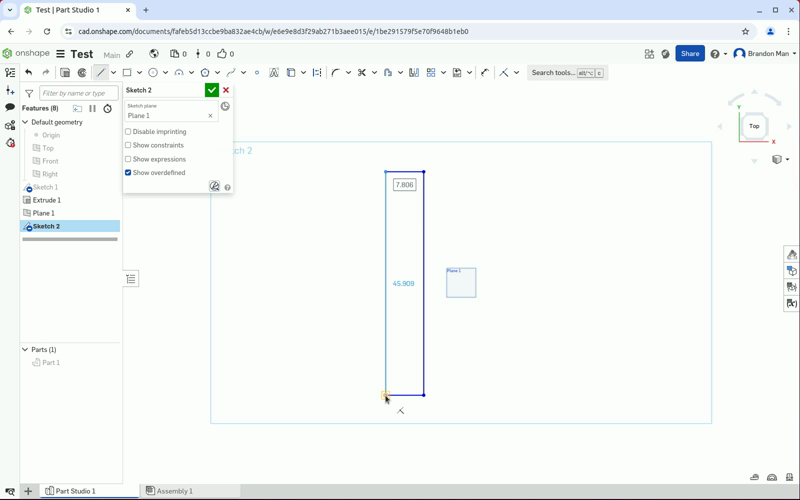
mouse_move(404, 268)
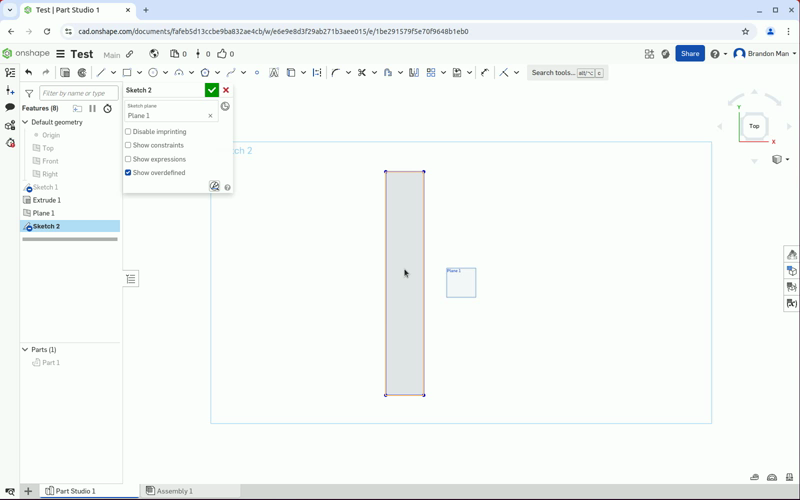
click(404, 268)
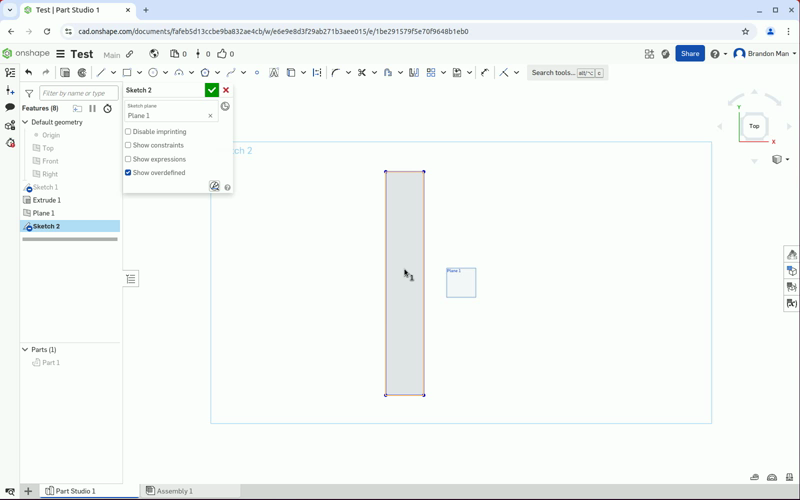
mouse_move(73, 352)
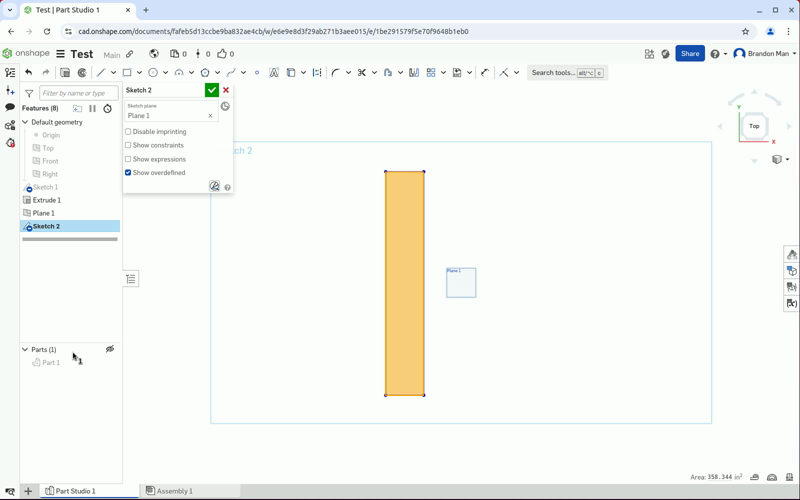
key(shift+y)
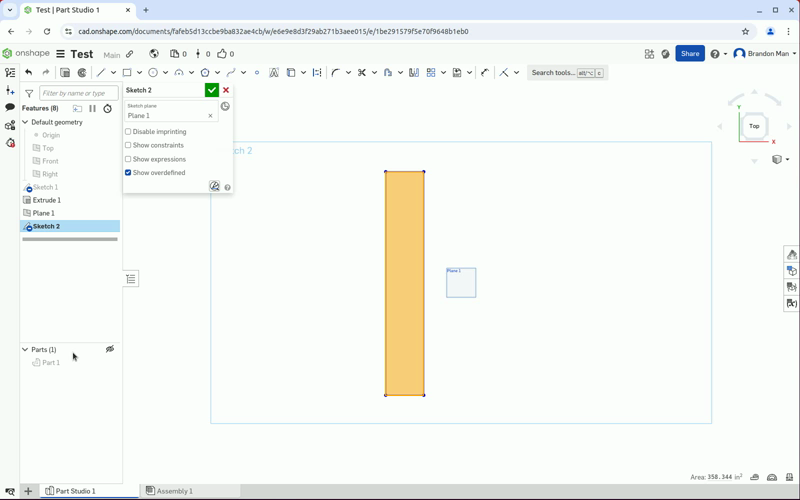
key(shift+e)
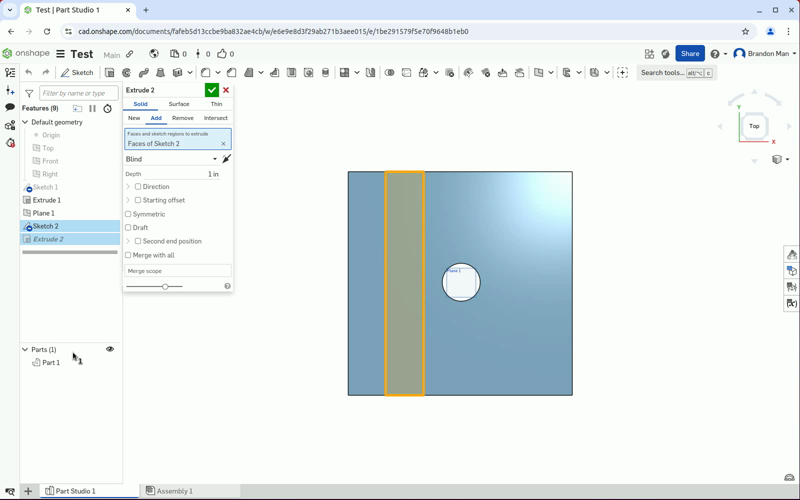
mouse_move(143, 106)
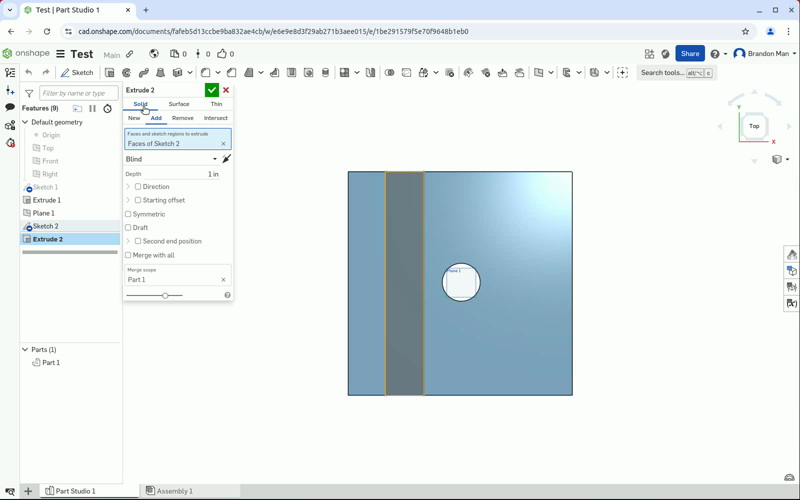
click(143, 106)
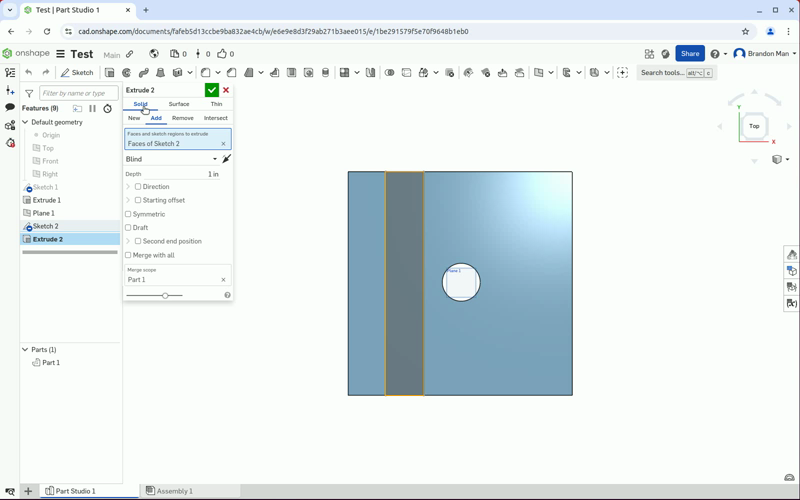
mouse_move(186, 120)
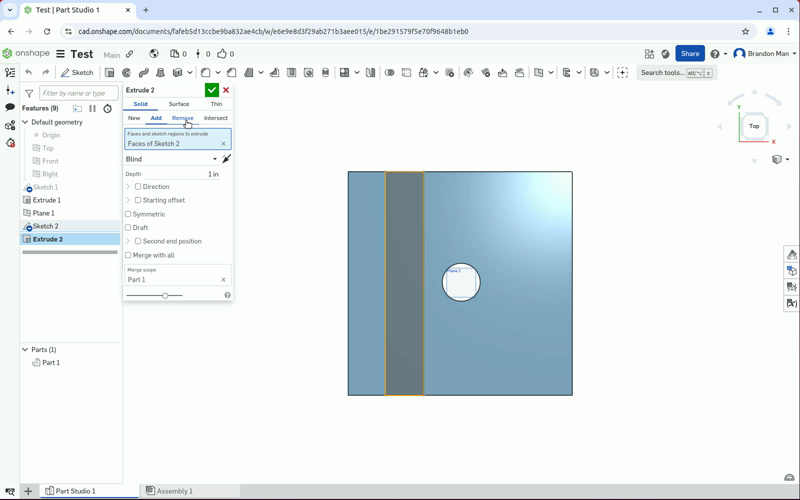
click(186, 120)
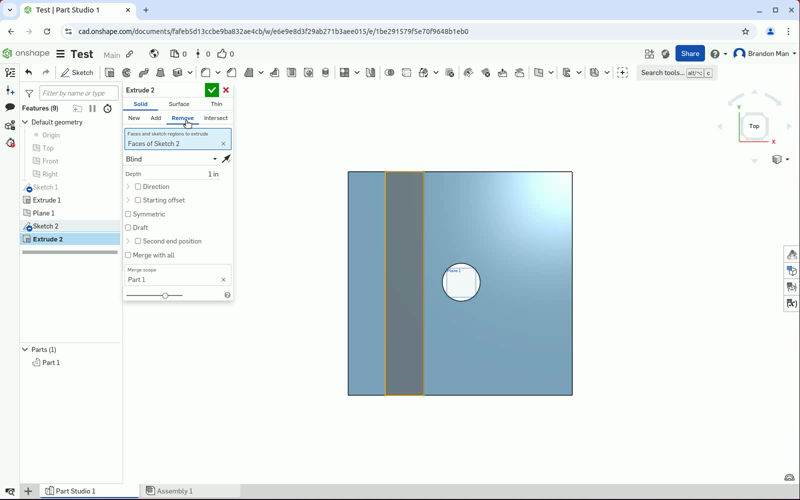
key(tab, 4)
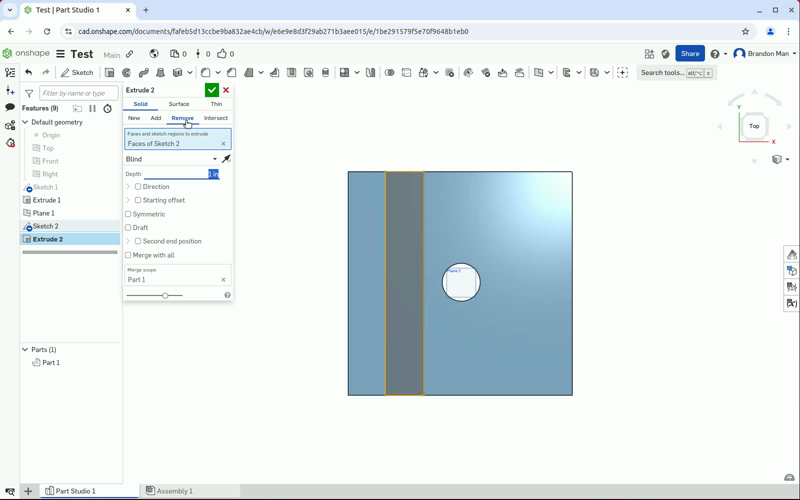
text(3.851)
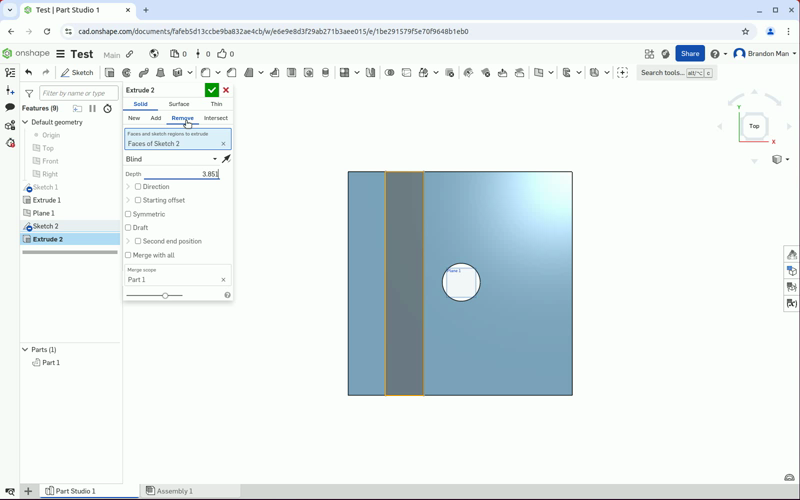
key(tab, 6)
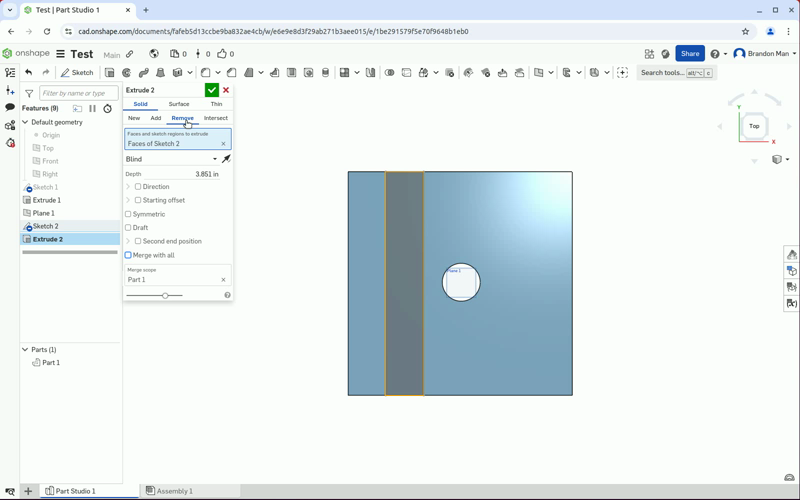
key(space)
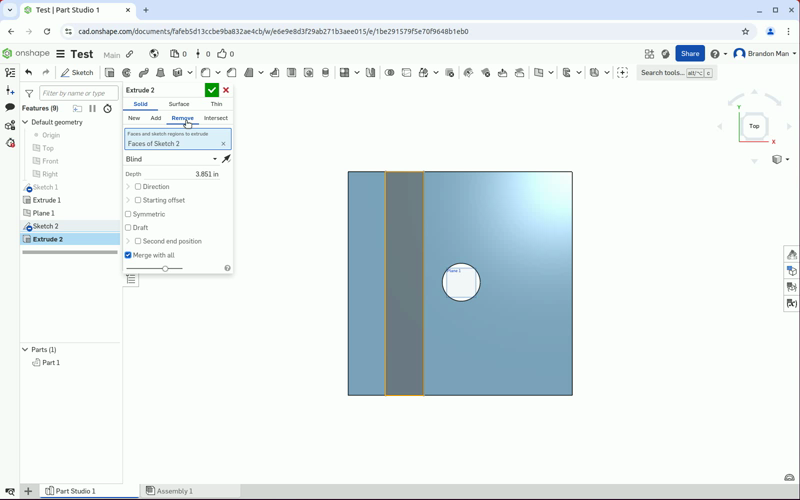
key(enter)
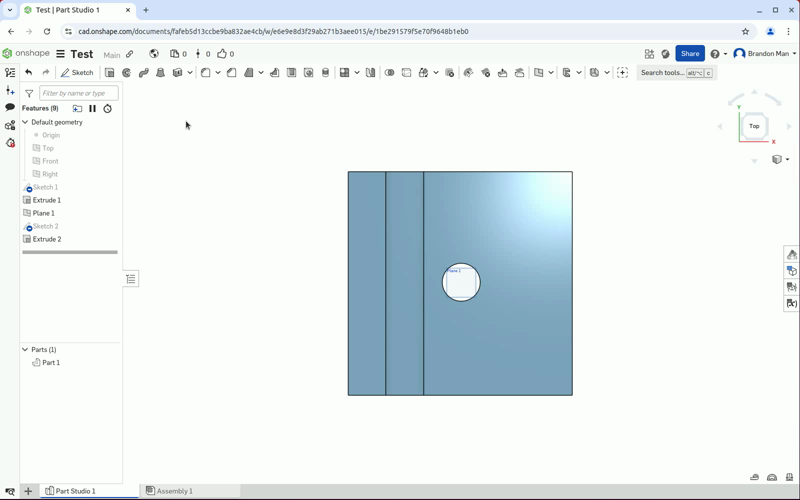
key(shift+h)
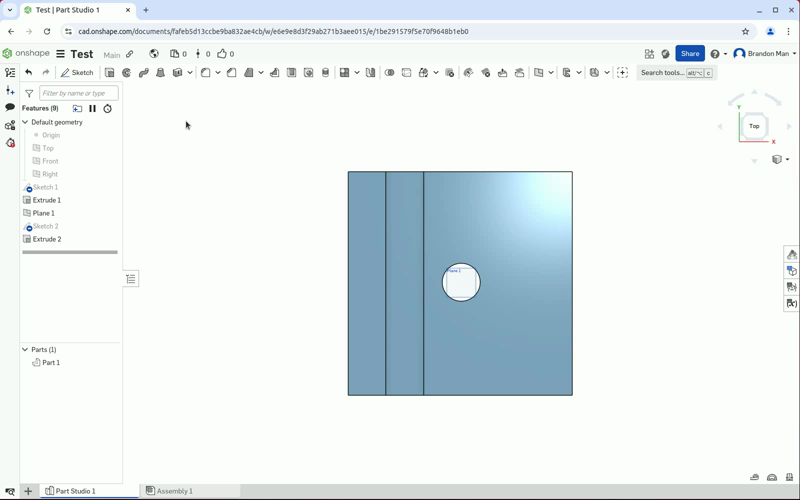
key(shift+h)
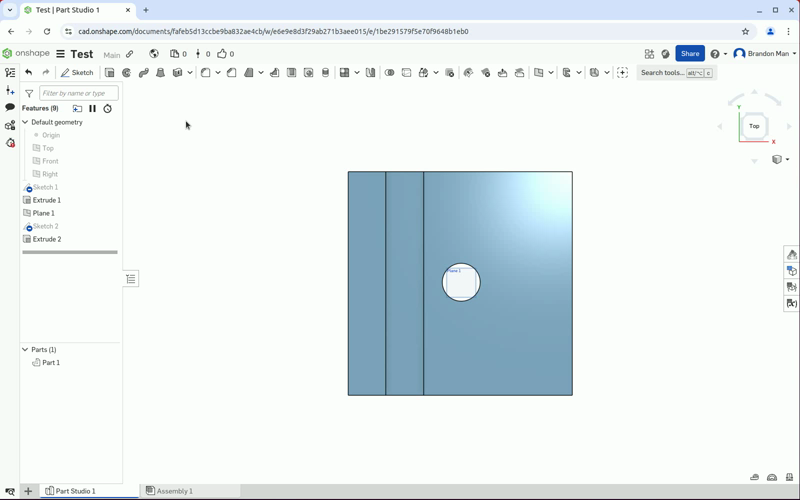
mouse_move(73, 189)
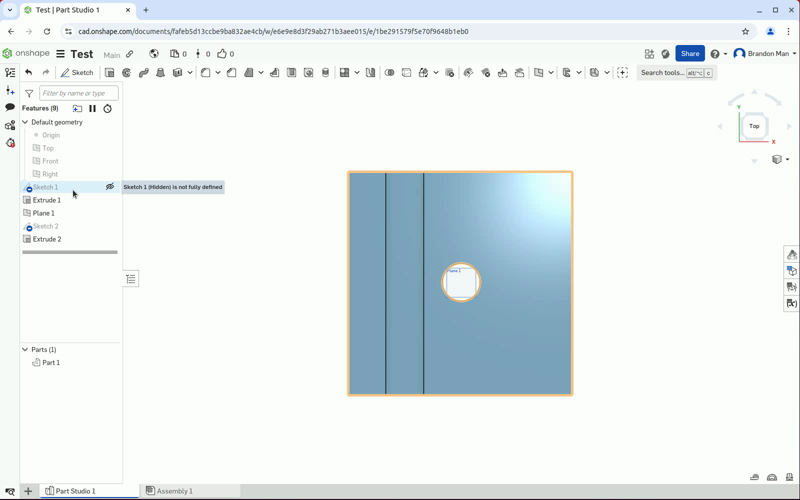
click(73, 189)
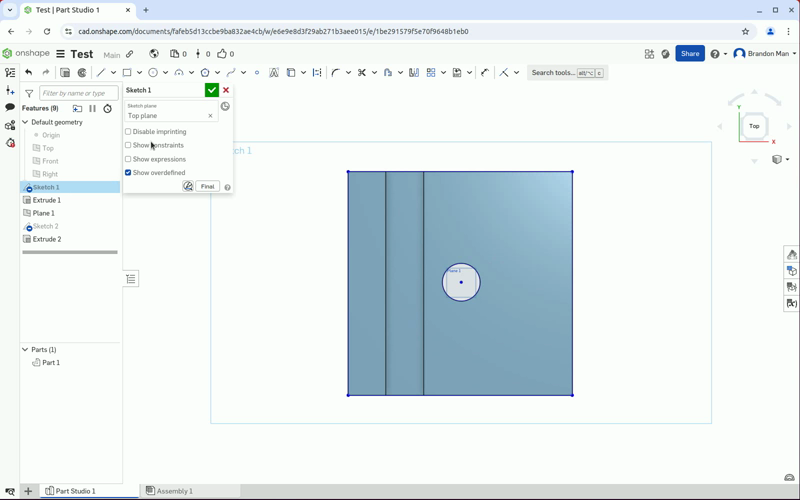
mouse_move(229, 92)
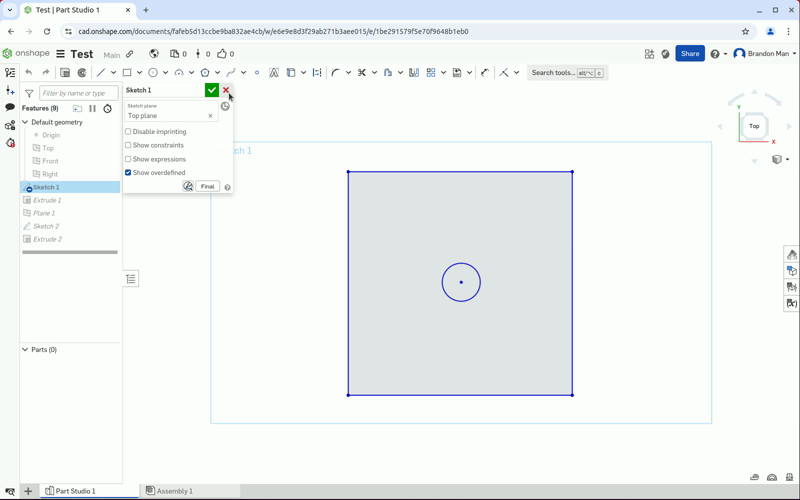
click(229, 92)
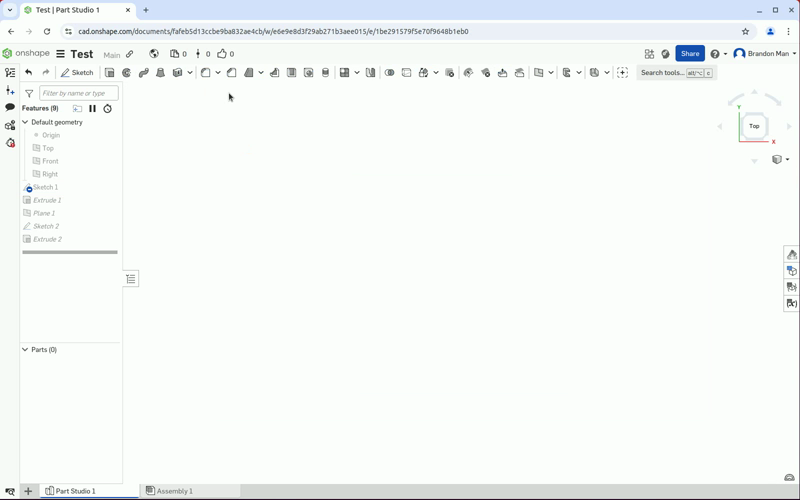
key(shift+s)
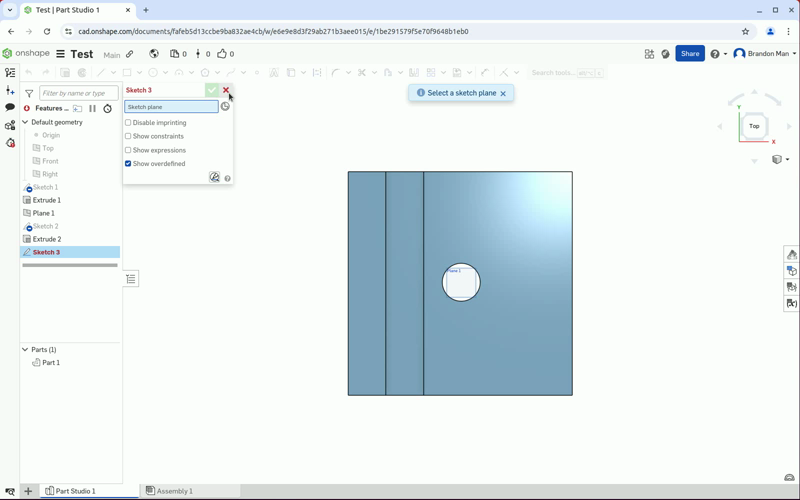
mouse_move(73, 215)
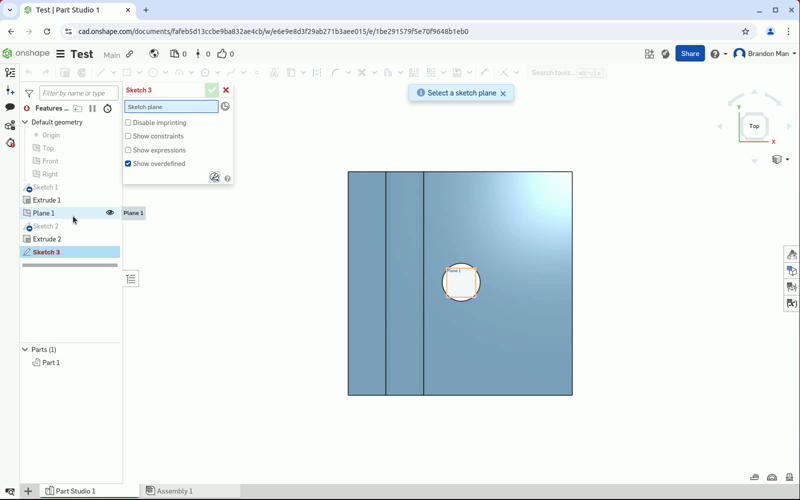
click(73, 215)
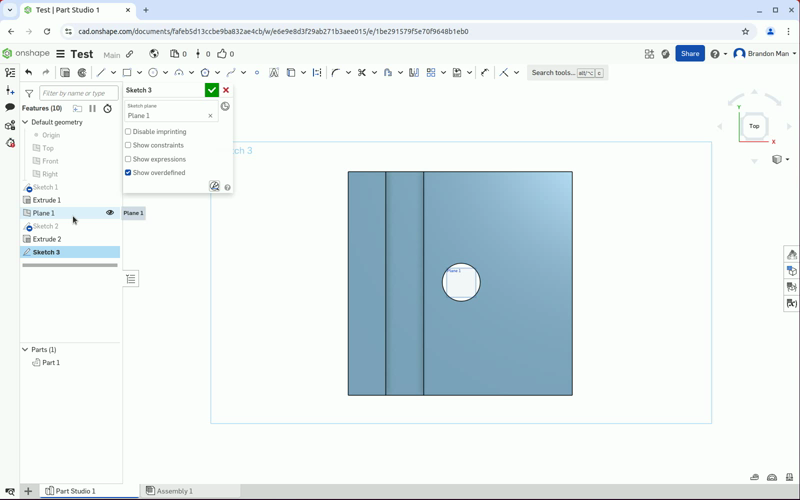
mouse_move(73, 352)
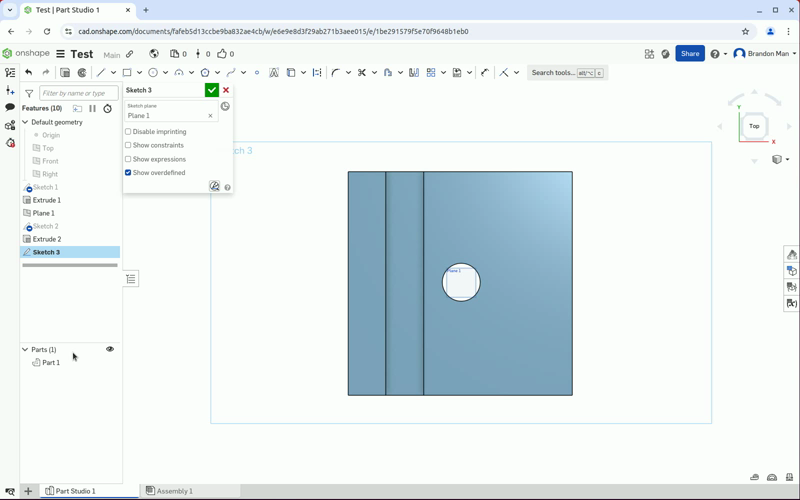
key(y)
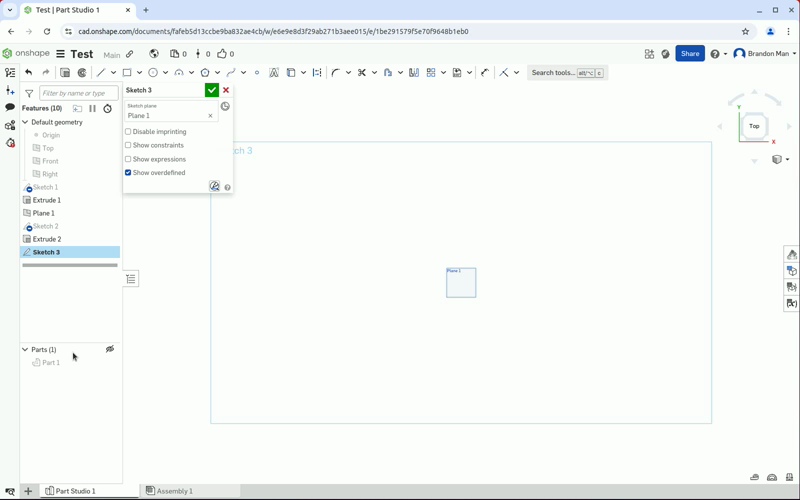
key(l)
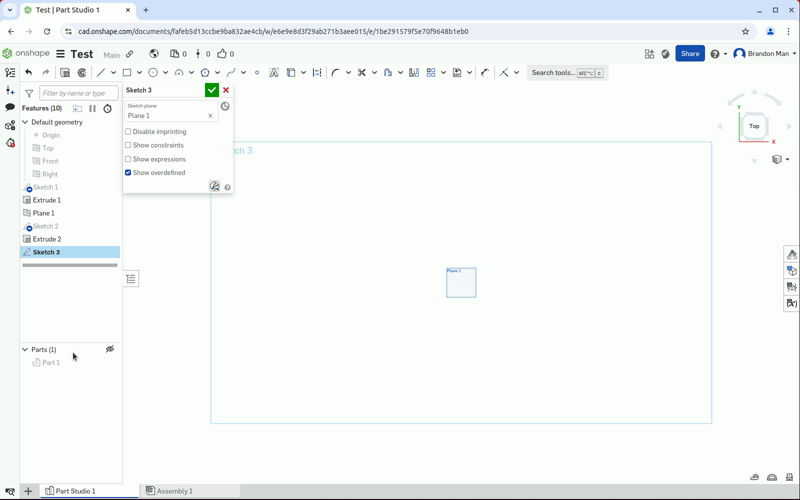
key_down(shift)
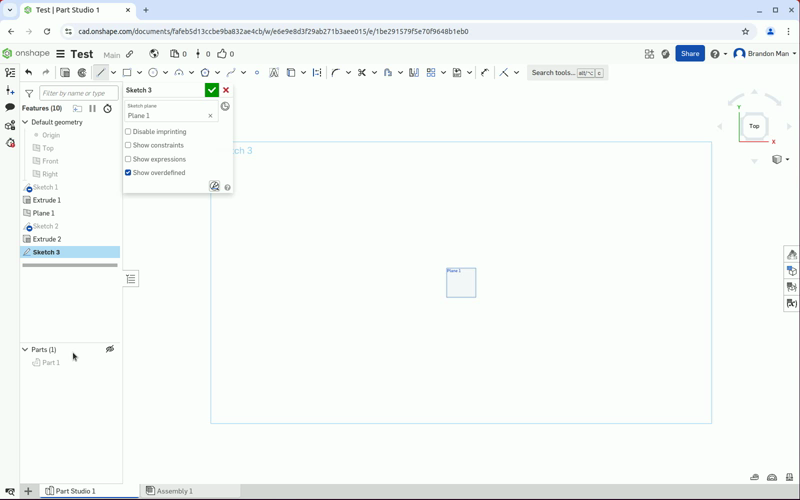
mouse_move(498, 395)
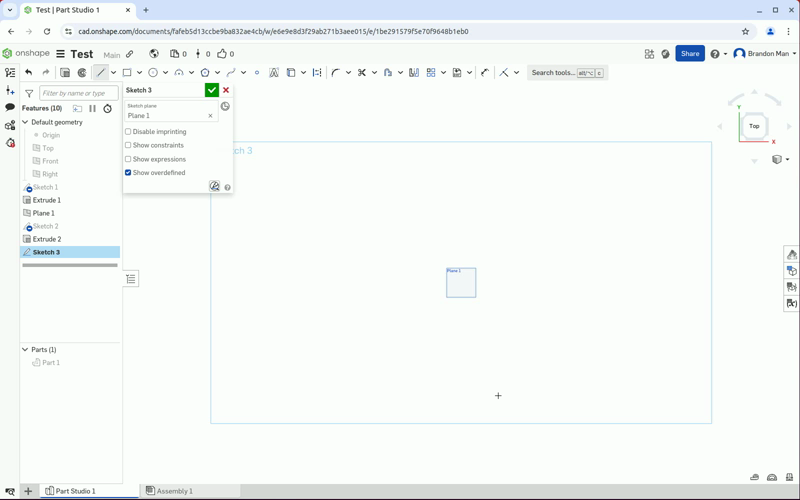
click(498, 395)
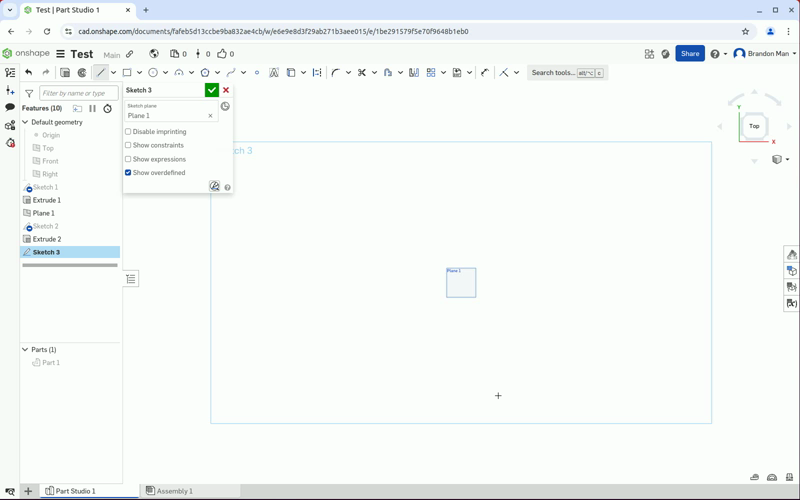
key_up(shift)
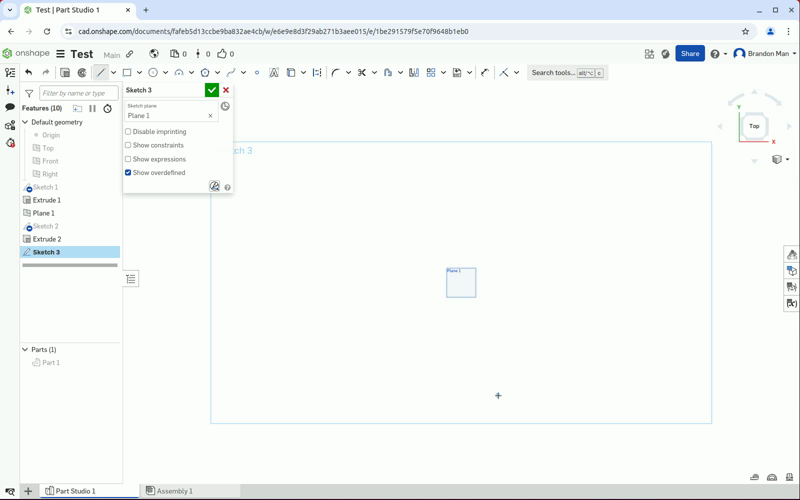
key_down(shift)
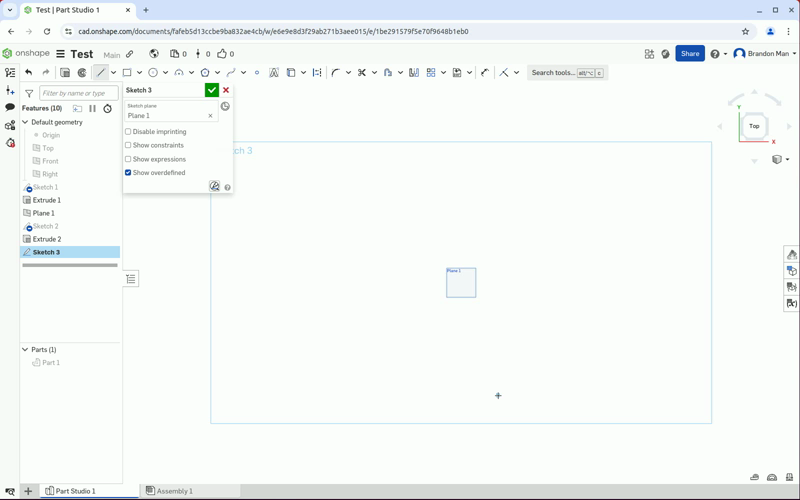
mouse_move(528, 395)
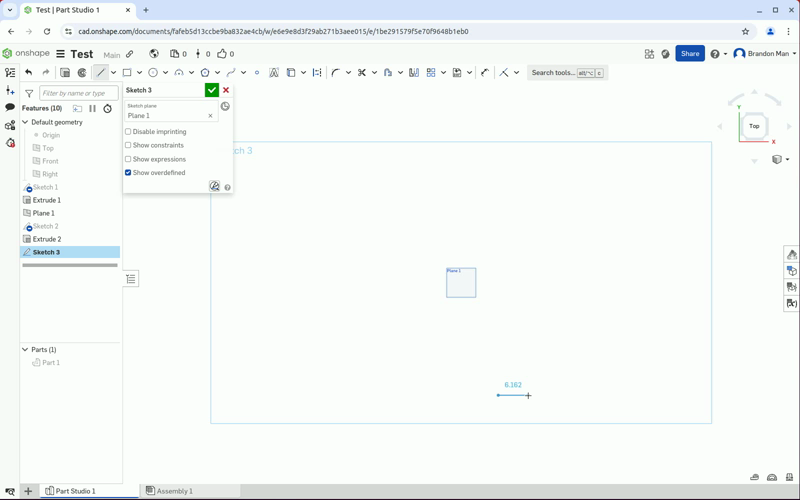
mouse_move(536, 395)
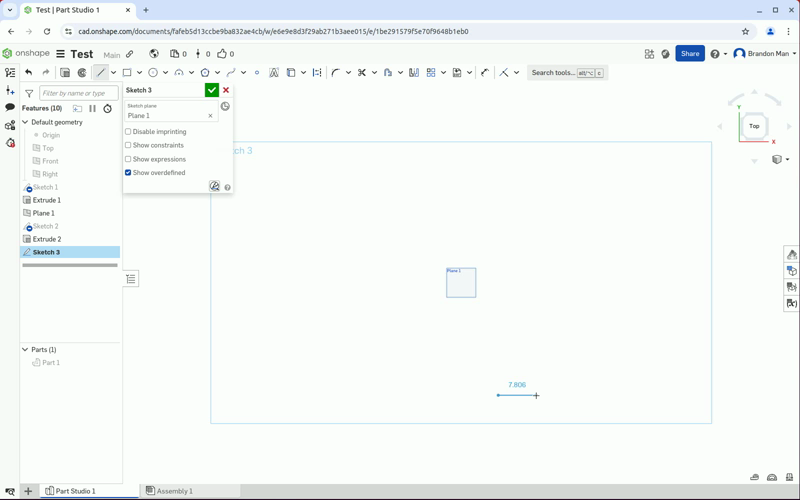
click(536, 395)
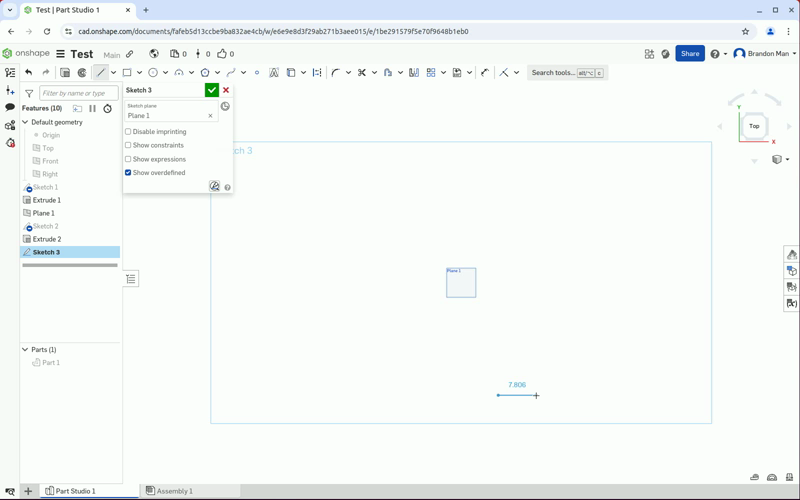
key_up(shift)
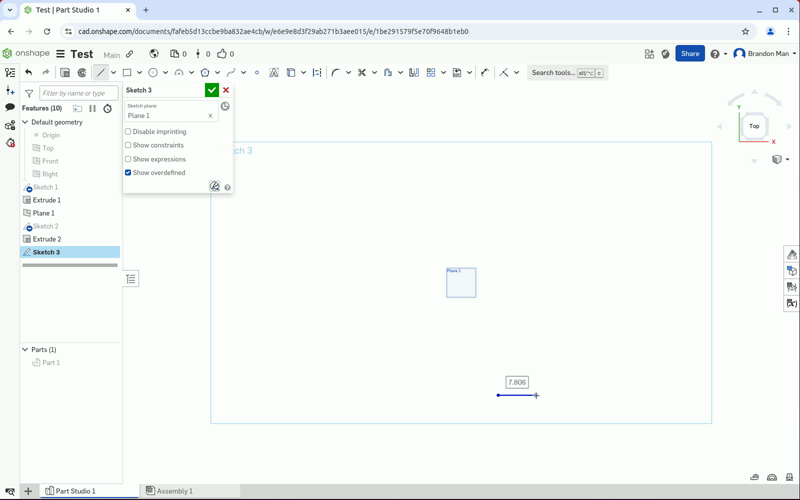
key_down(shift)
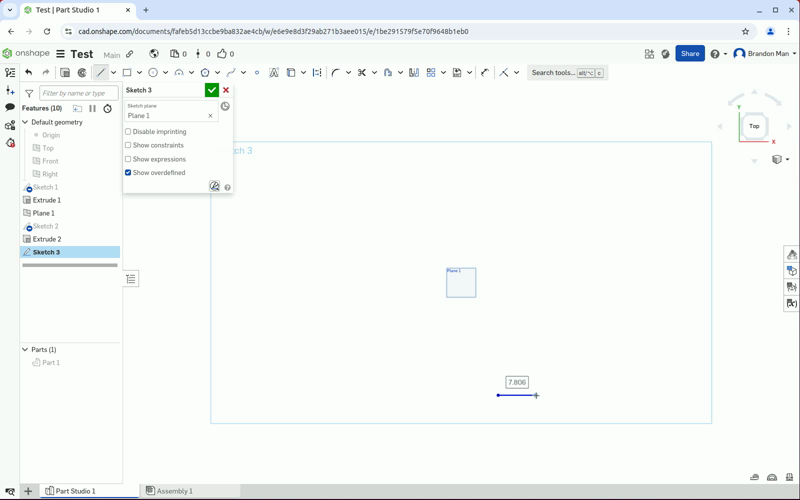
mouse_move(536, 171)
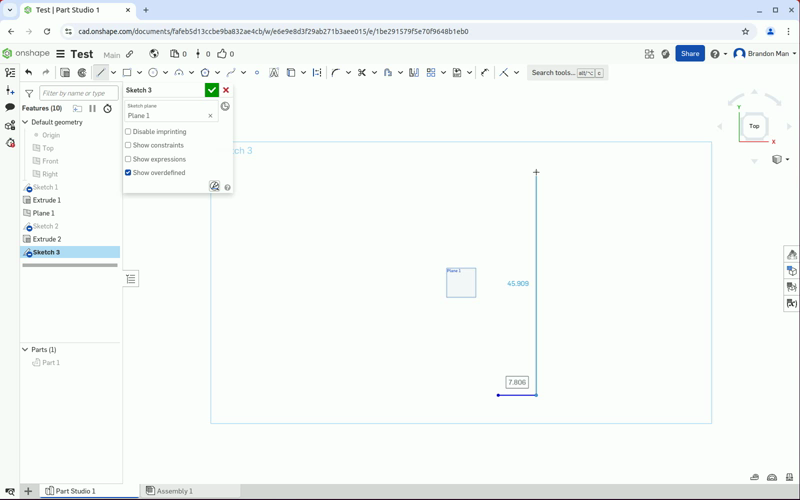
click(536, 171)
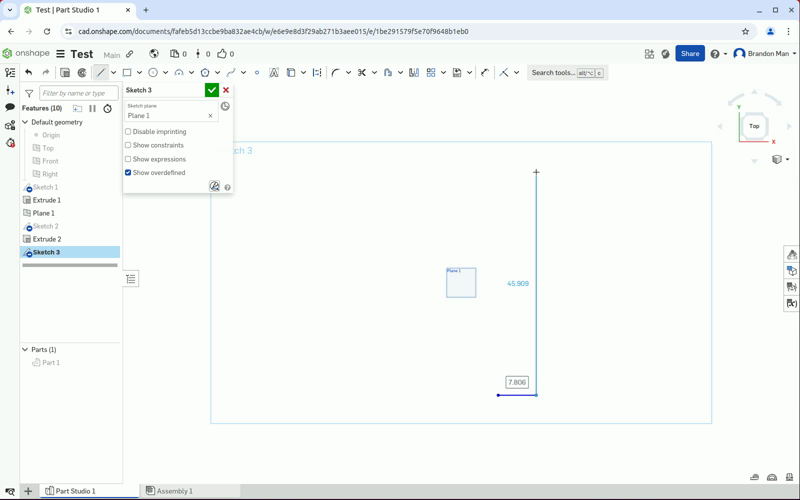
key_up(shift)
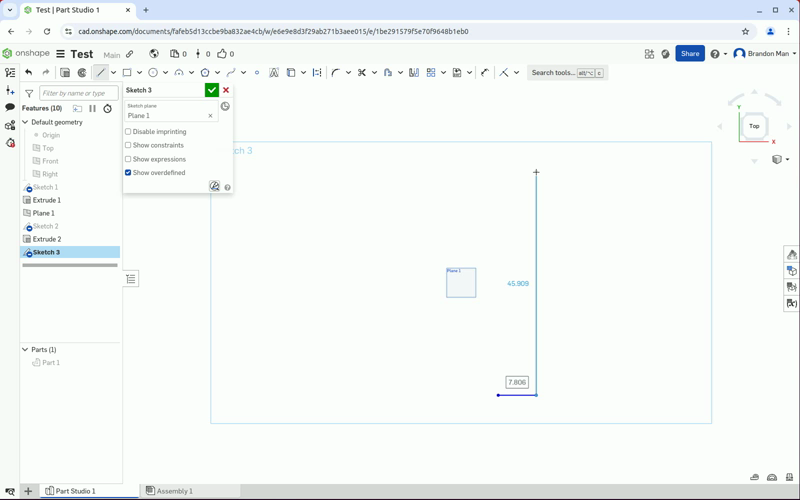
key_down(shift)
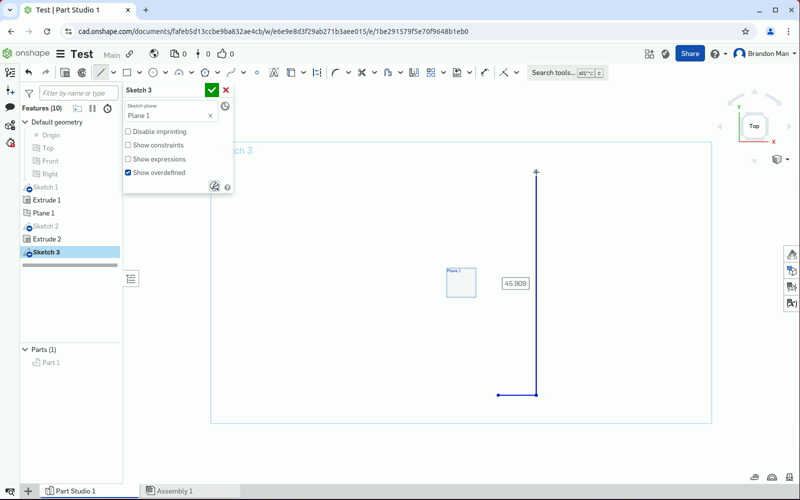
mouse_move(566, 171)
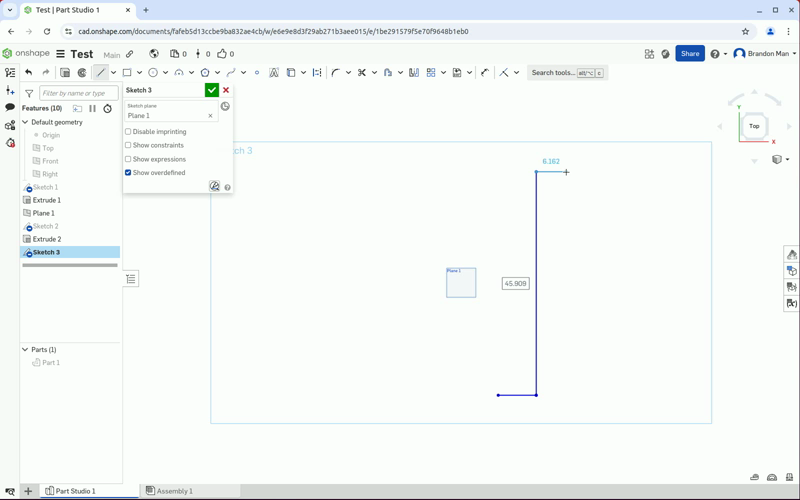
mouse_move(498, 171)
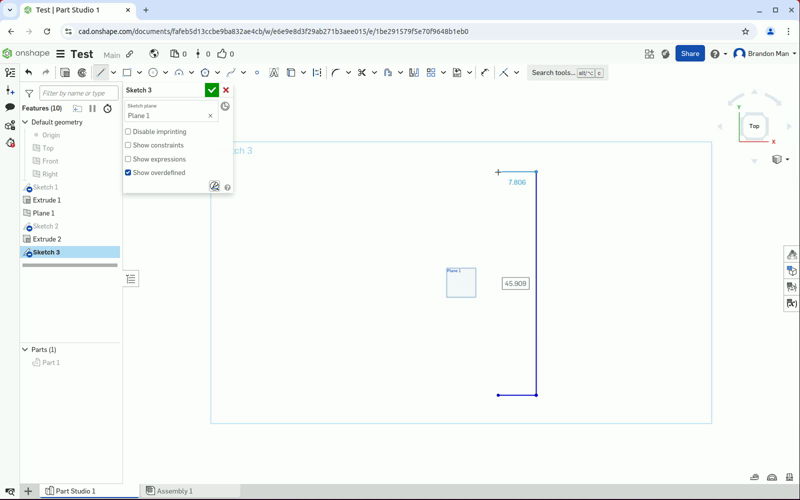
click(498, 171)
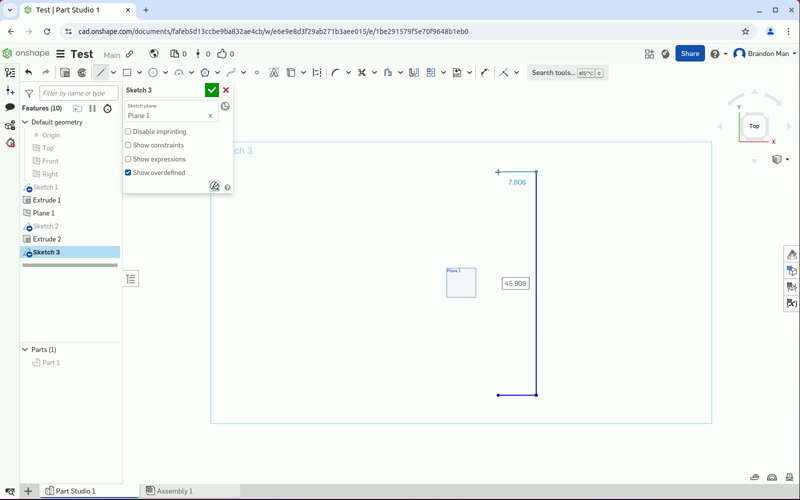
key_up(shift)
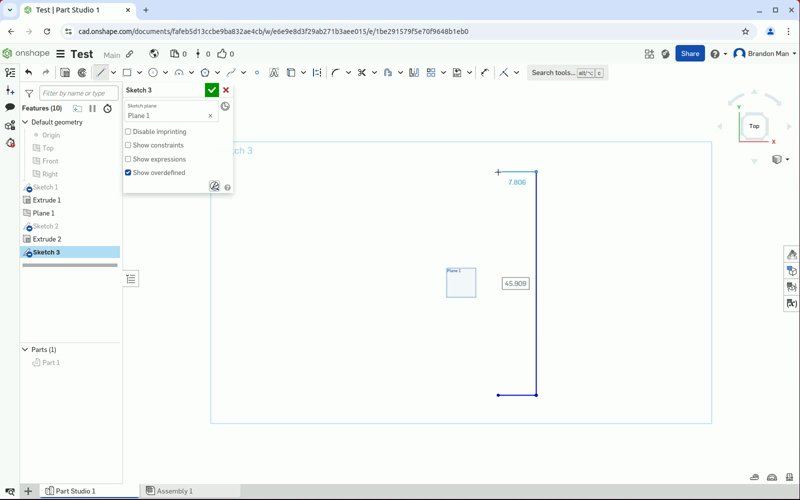
key_down(shift)
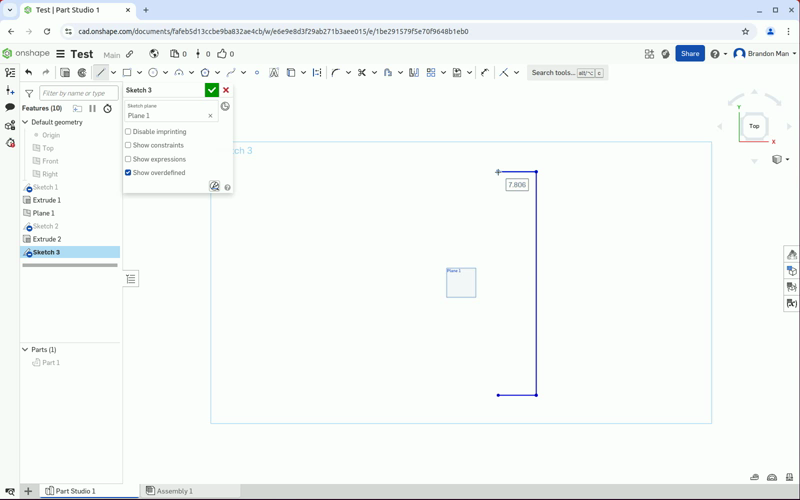
mouse_move(498, 395)
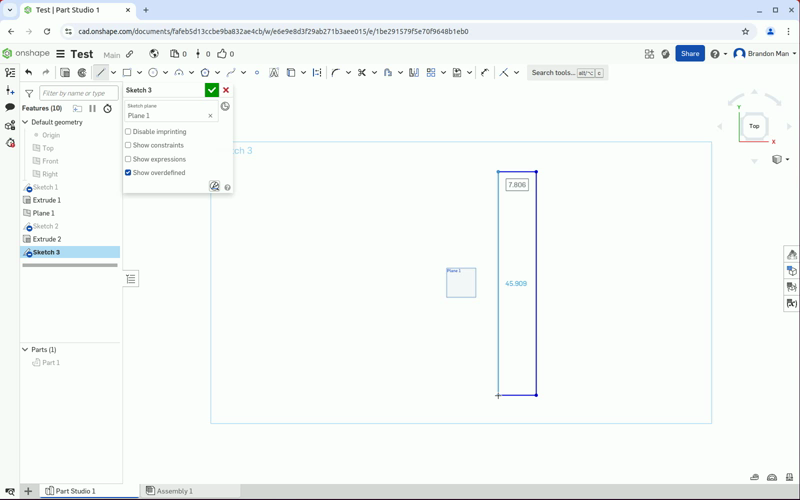
key_up(shift)
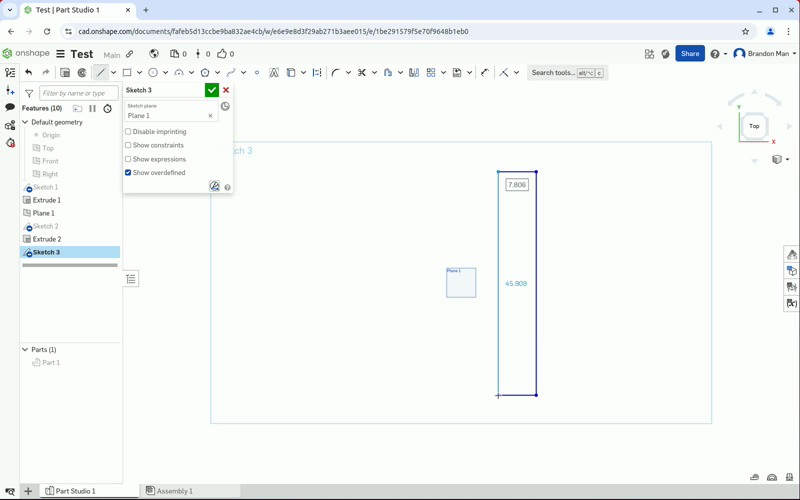
click(498, 395)
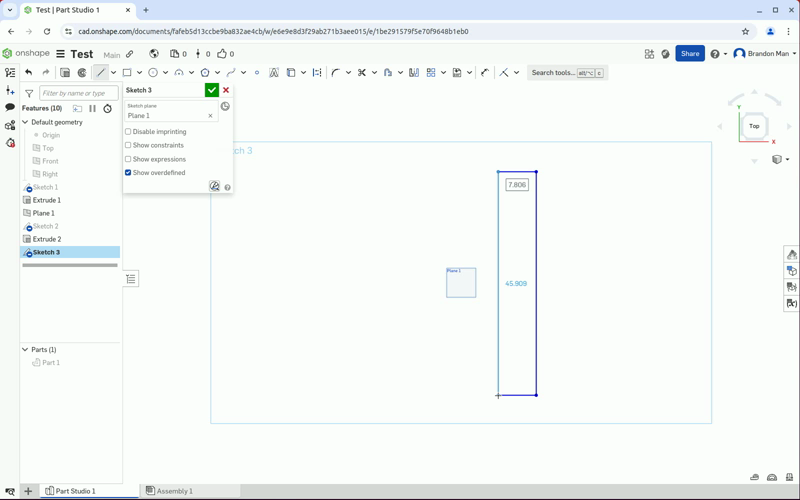
key(esc)
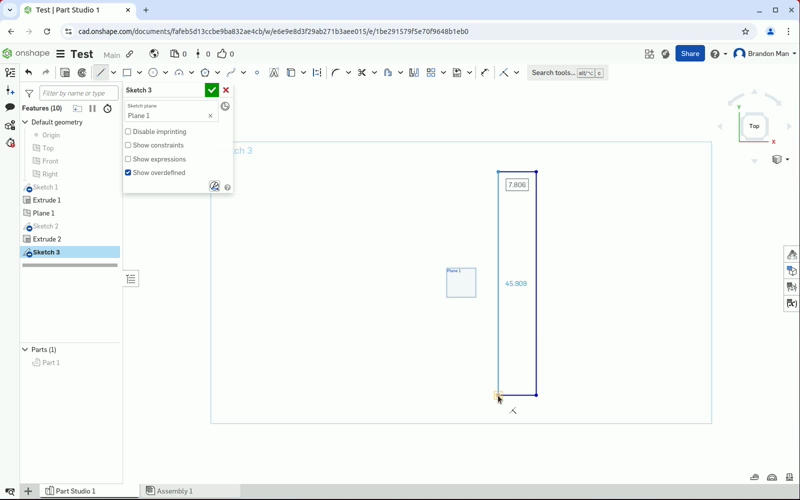
mouse_move(522, 294)
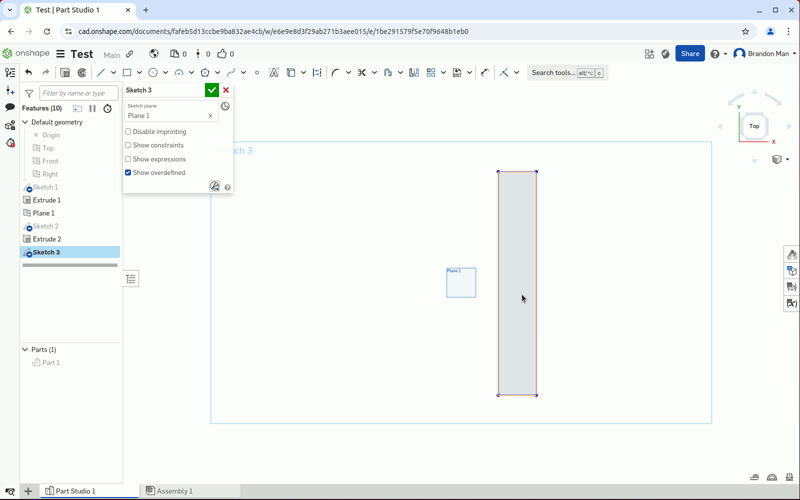
click(522, 294)
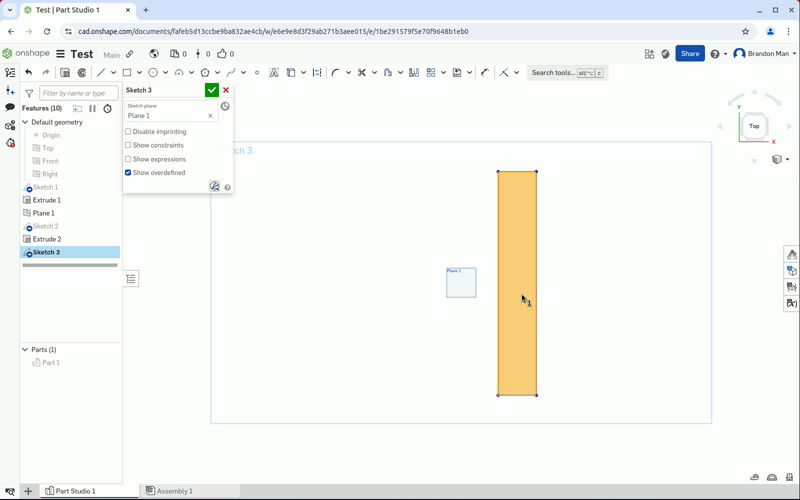
mouse_move(73, 352)
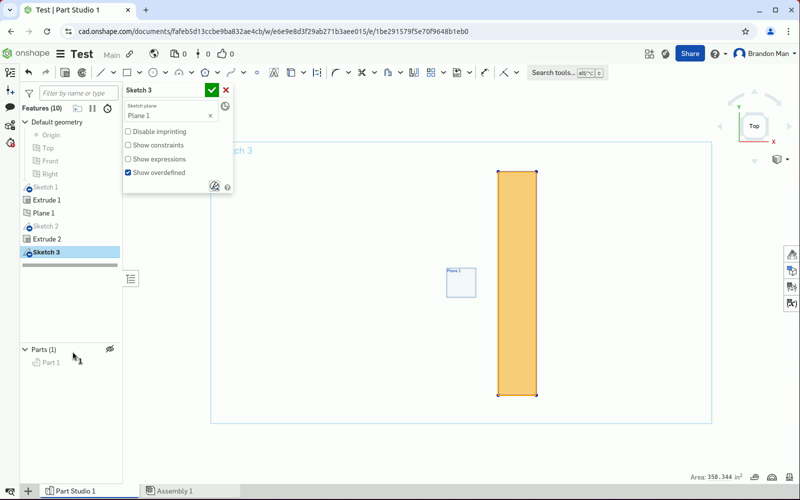
key(shift+y)
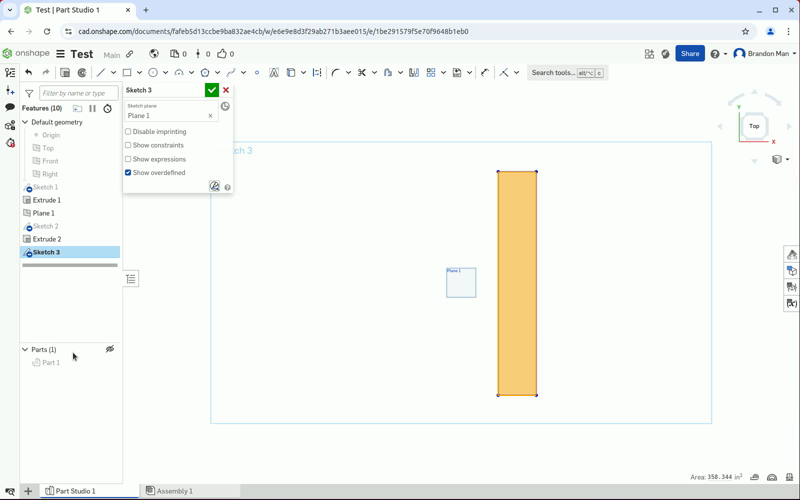
key(shift+e)
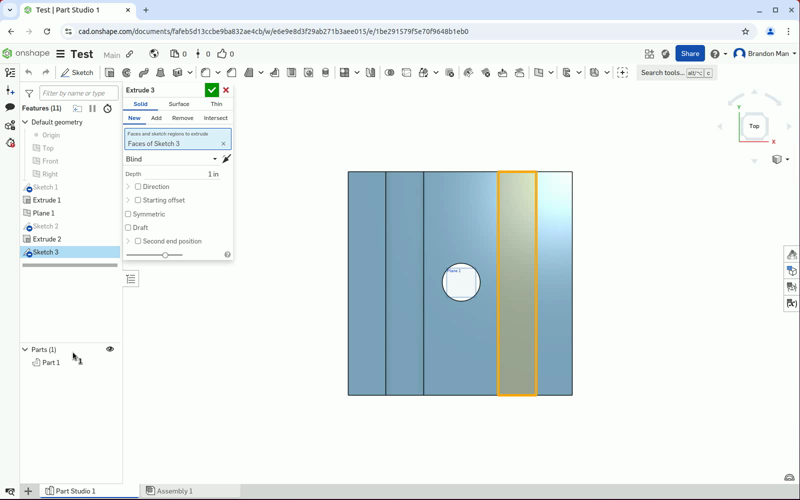
mouse_move(143, 106)
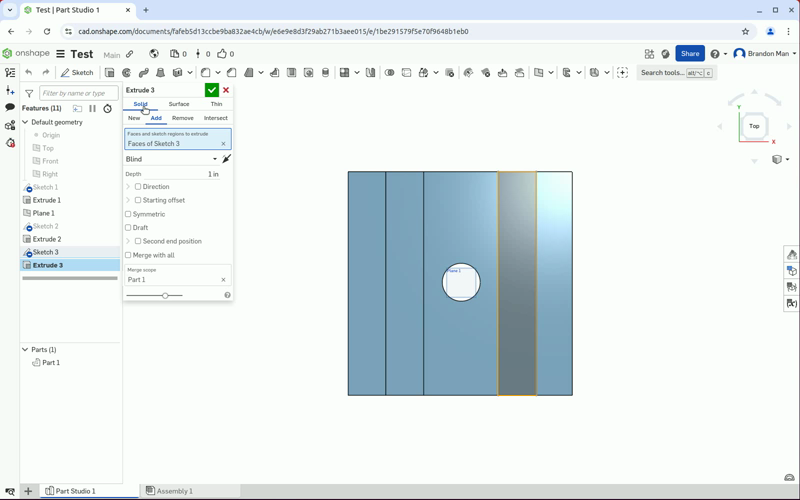
click(143, 106)
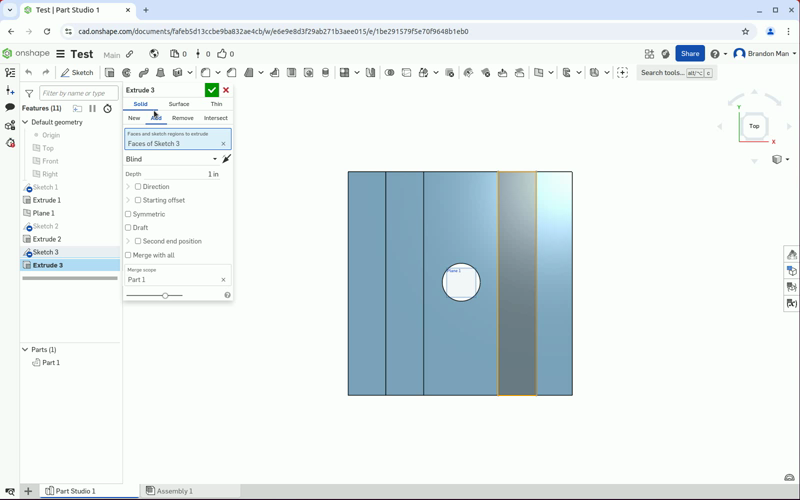
mouse_move(186, 120)
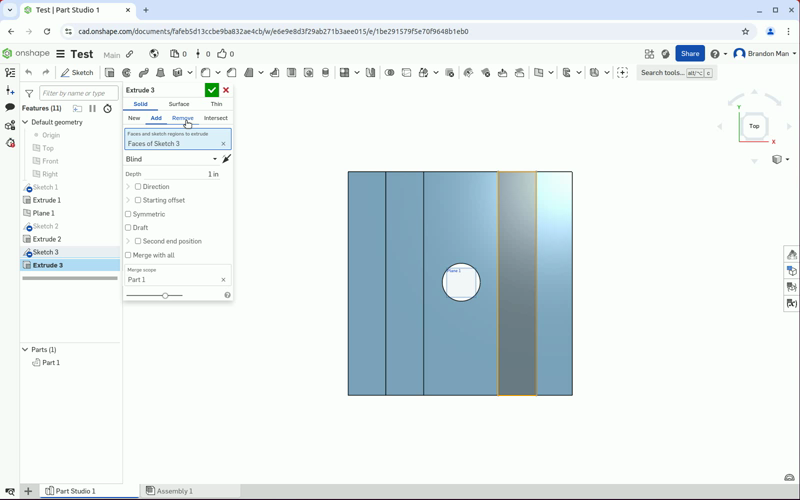
click(186, 120)
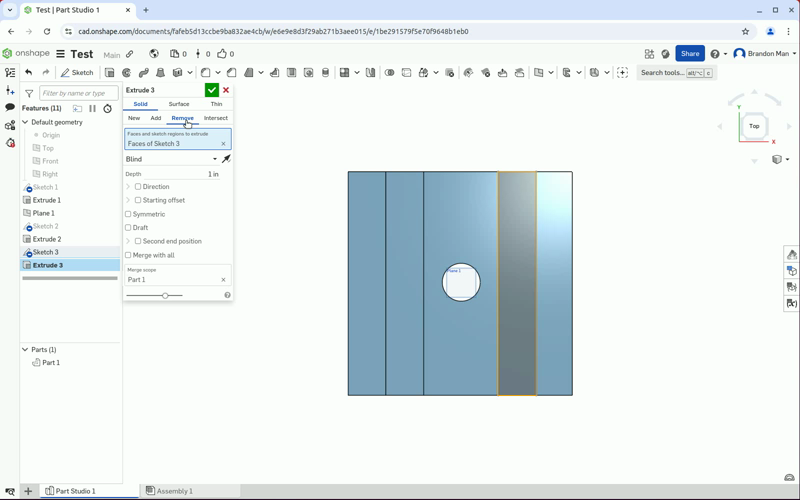
key(tab, 4)
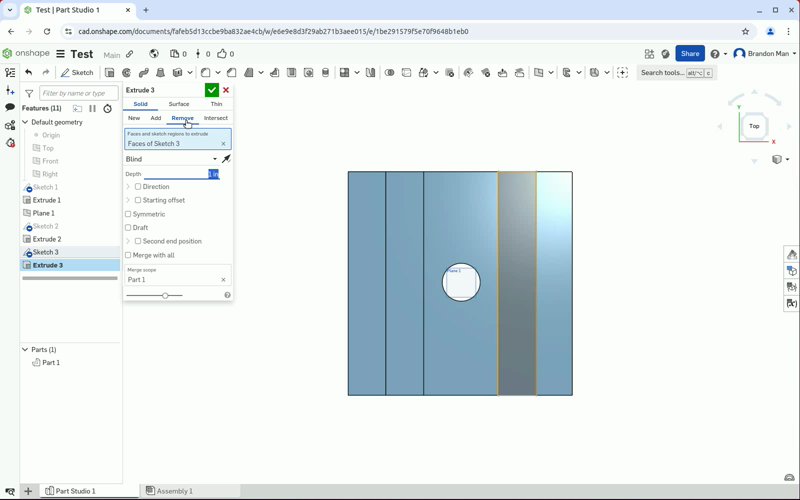
text(3.851)
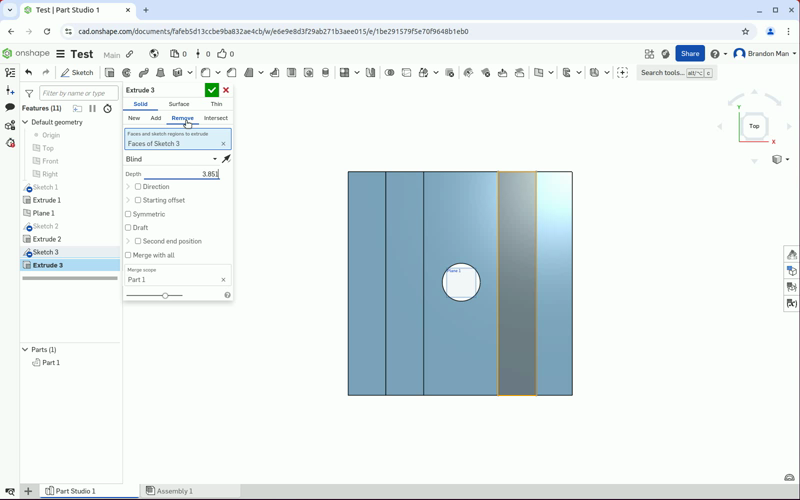
key(tab, 6)
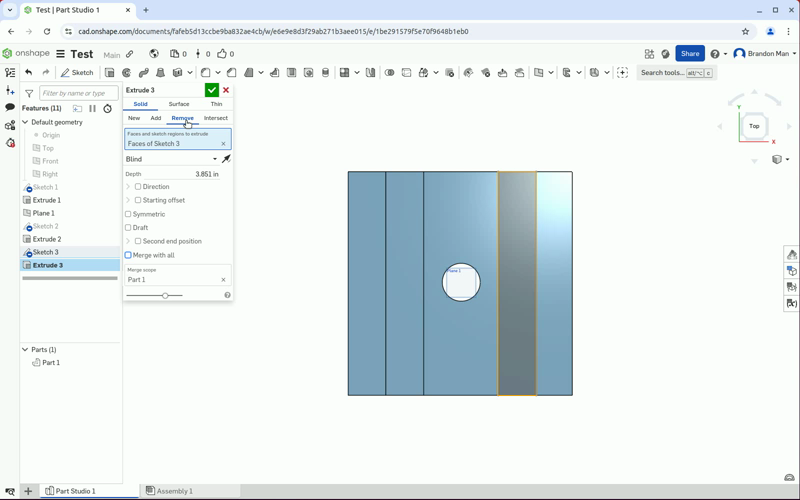
key(space)
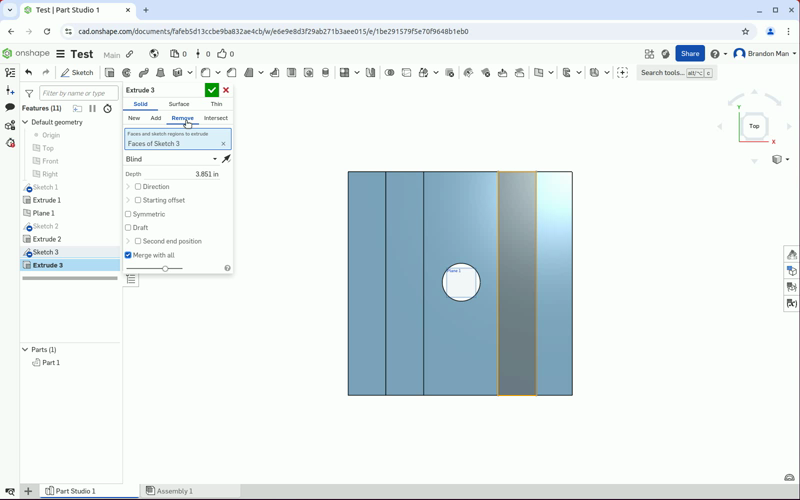
key(enter)
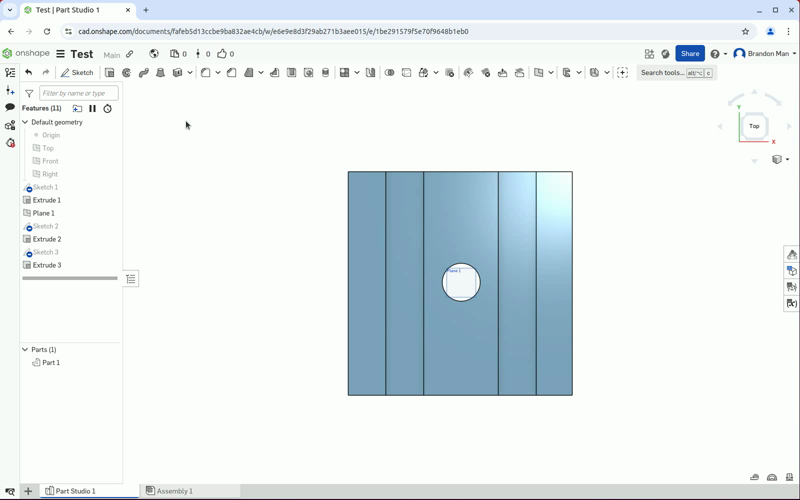
key(shift+h)
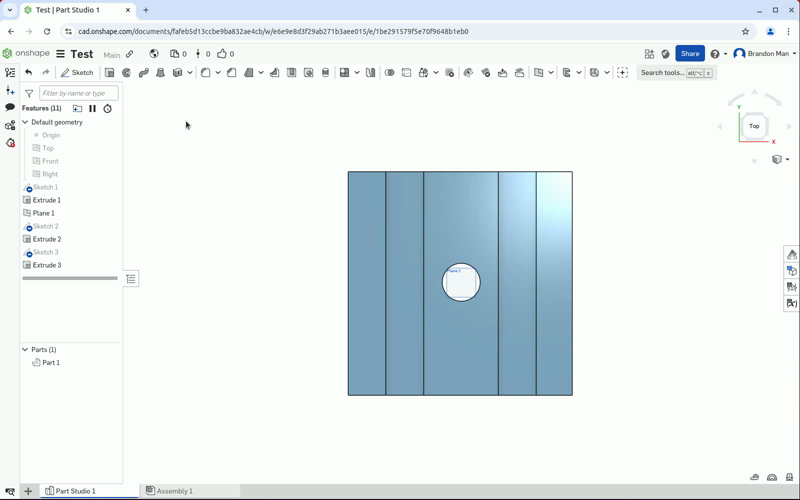
key(shift+h)
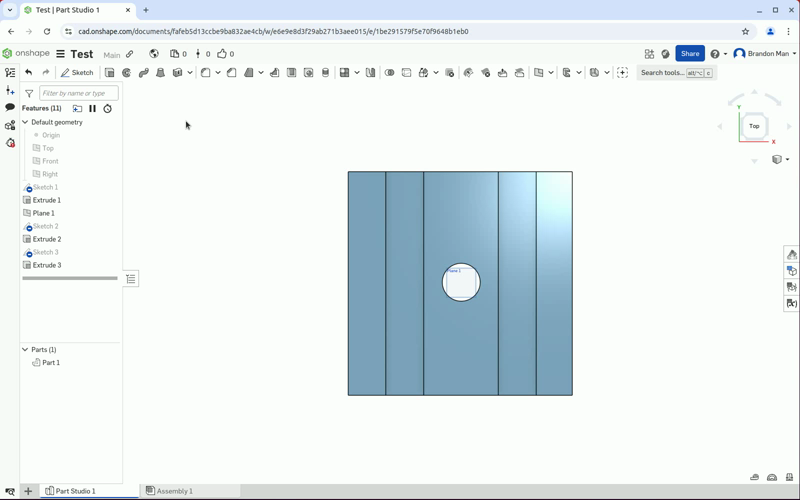
key(shift+7)
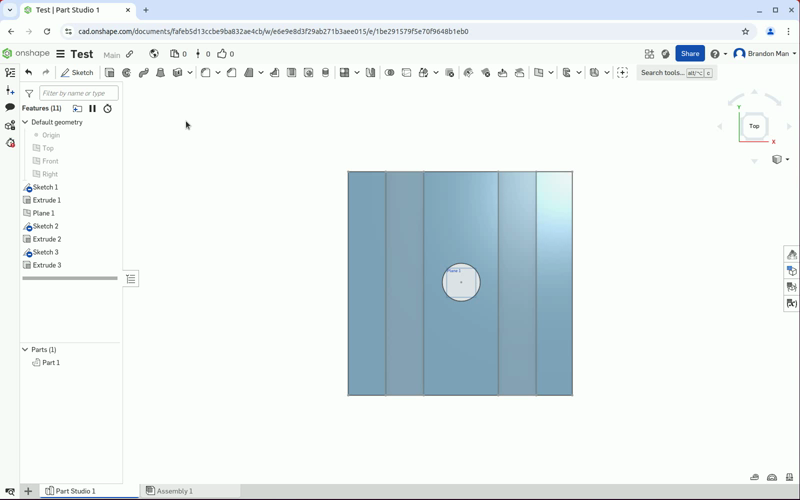
key(up, 3)
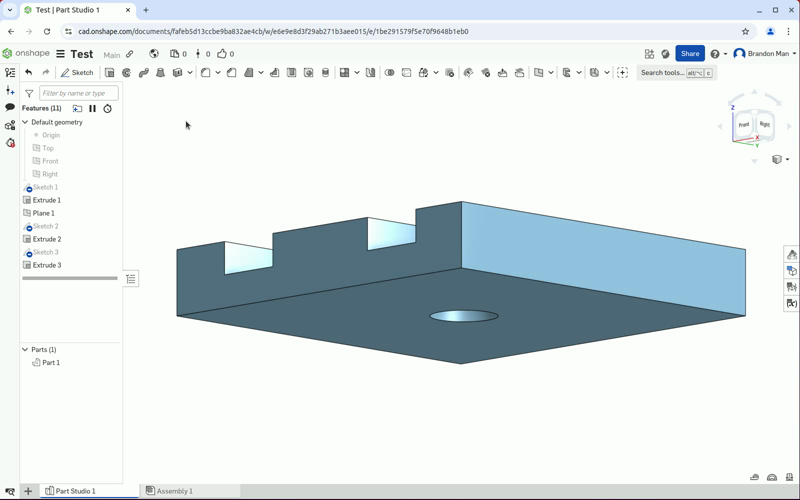
key(left, 3)
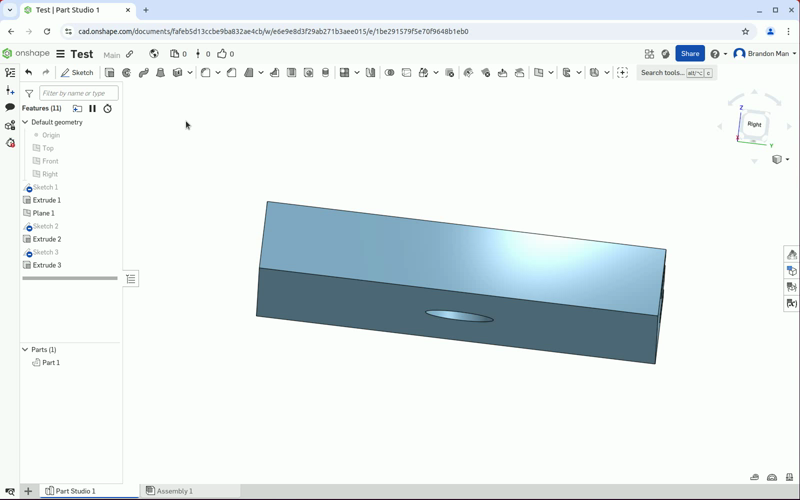
key(right, 3)
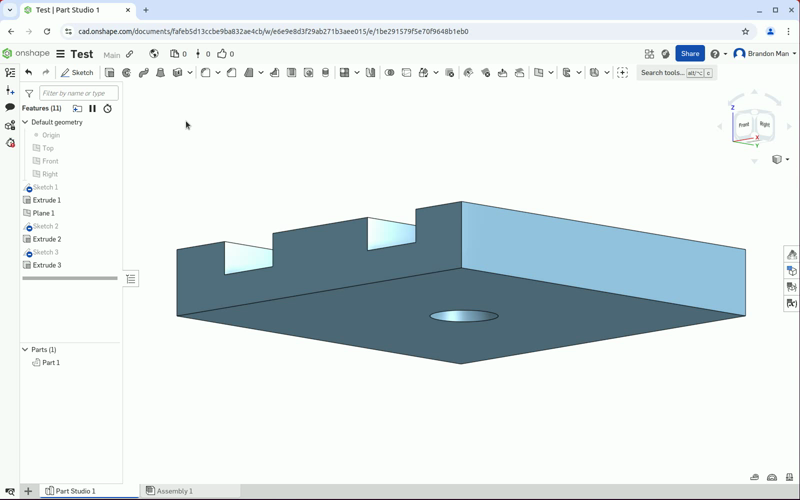
key(down, 3)
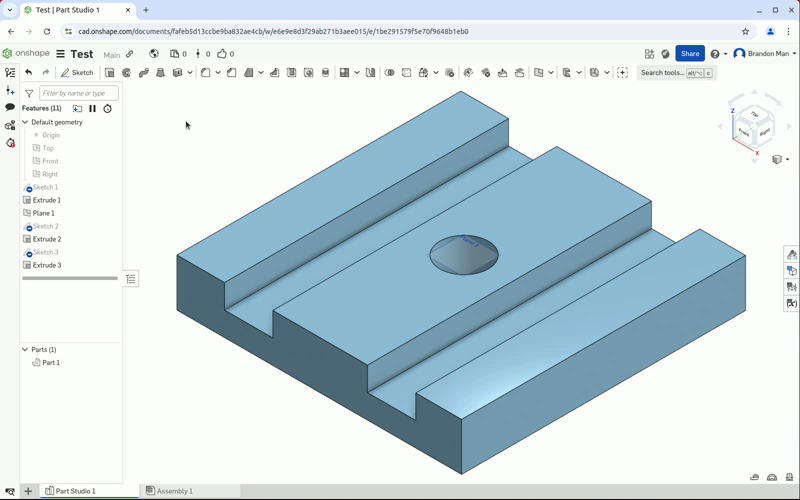
mouse_move(73, 189)
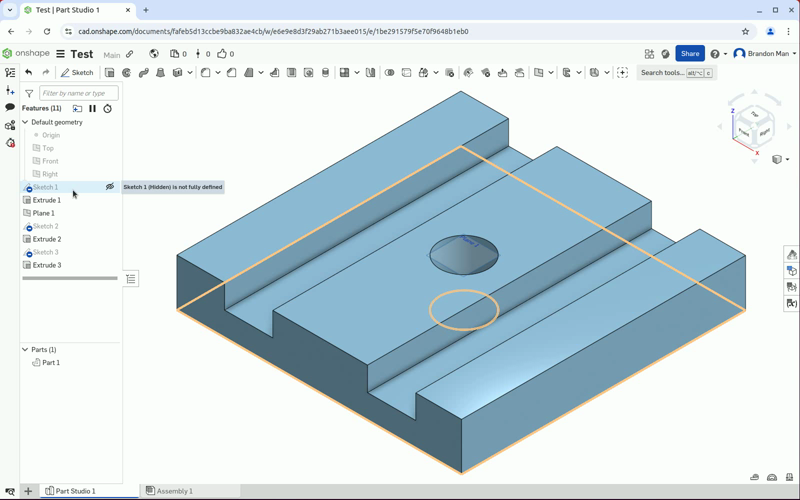
click(73, 189)